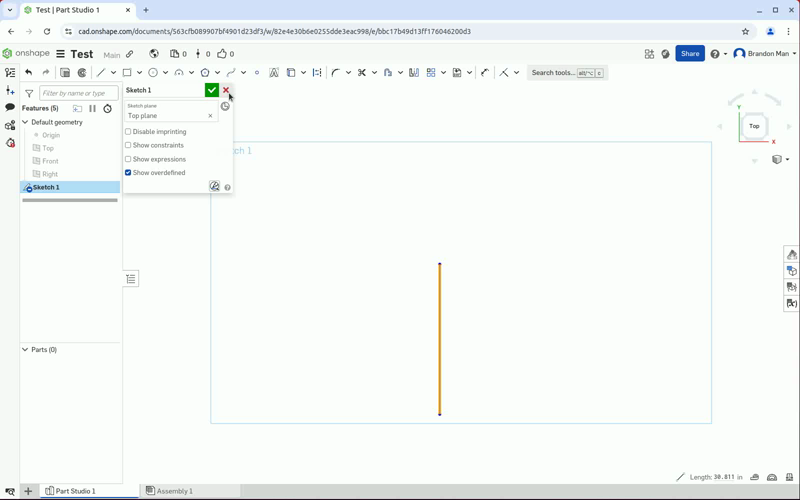
key(shift+h)
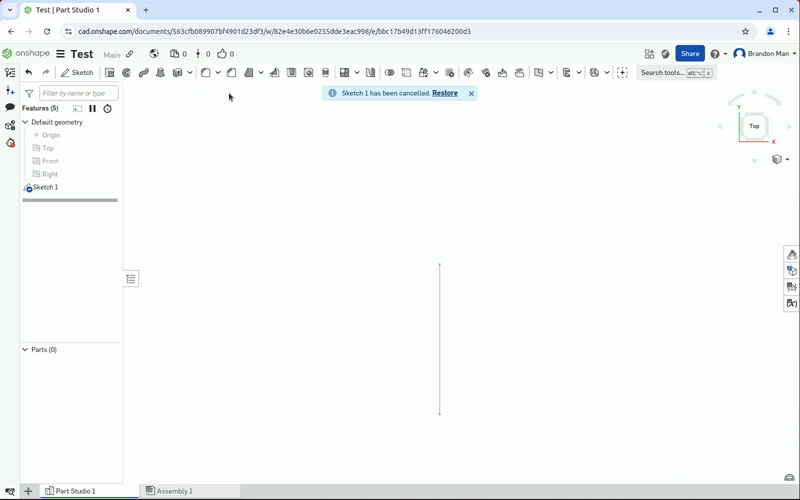
key(shift+s)
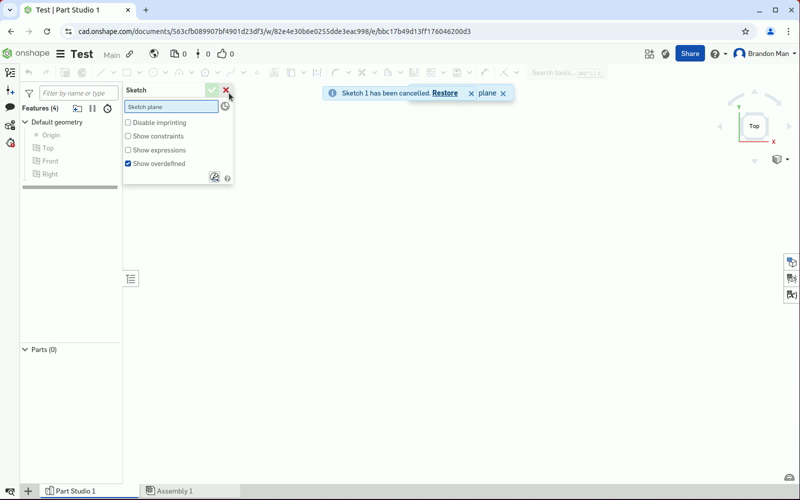
mouse_move(73, 150)
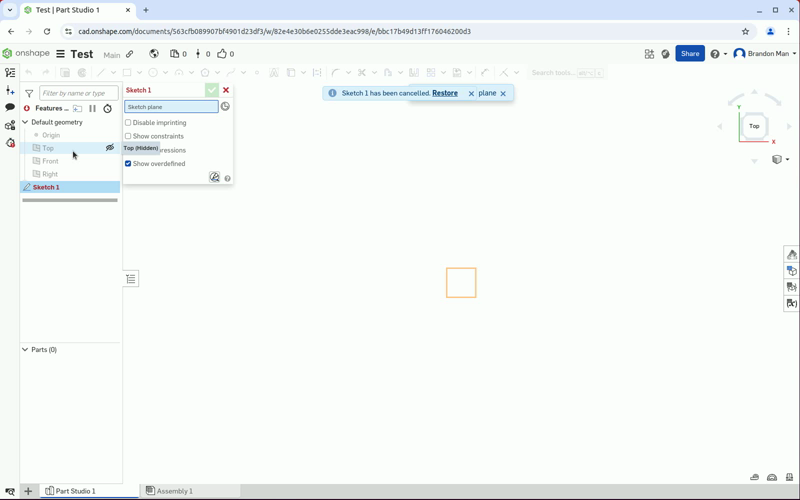
click(73, 150)
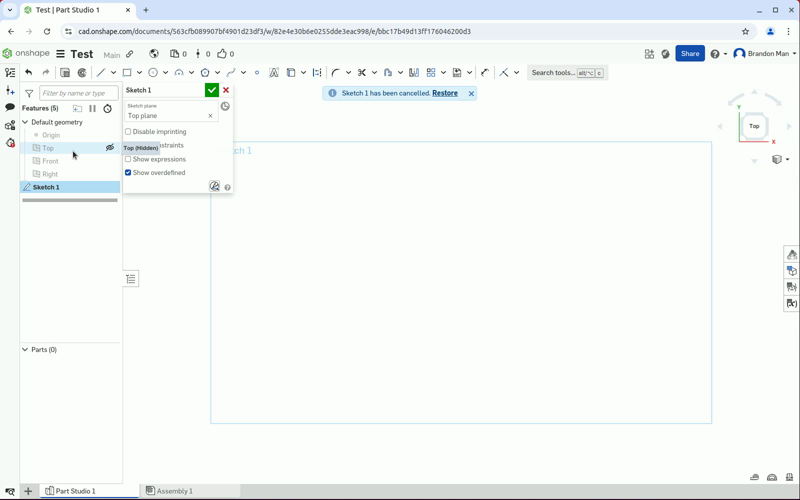
mouse_move(73, 352)
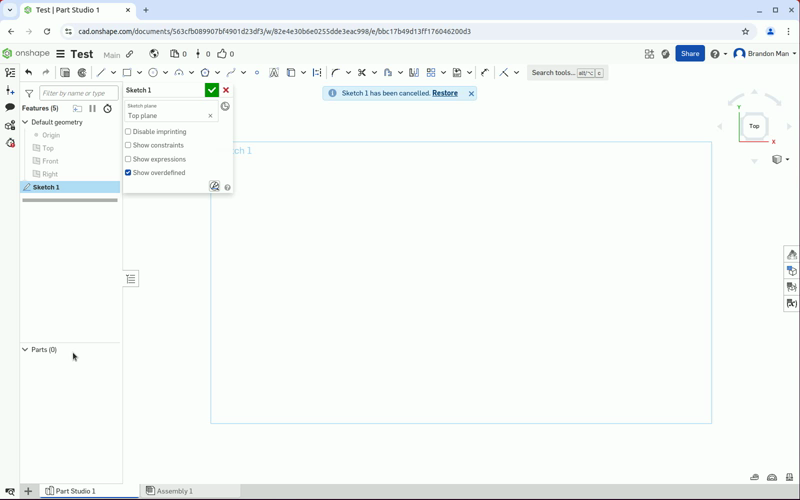
key(y)
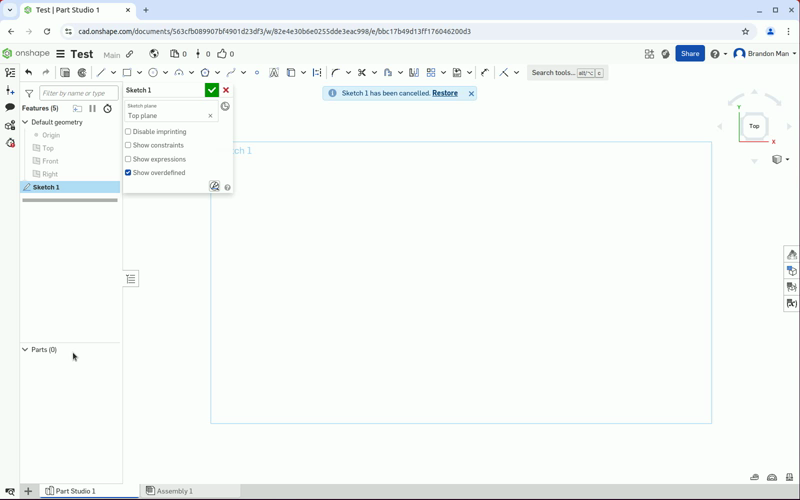
key(l)
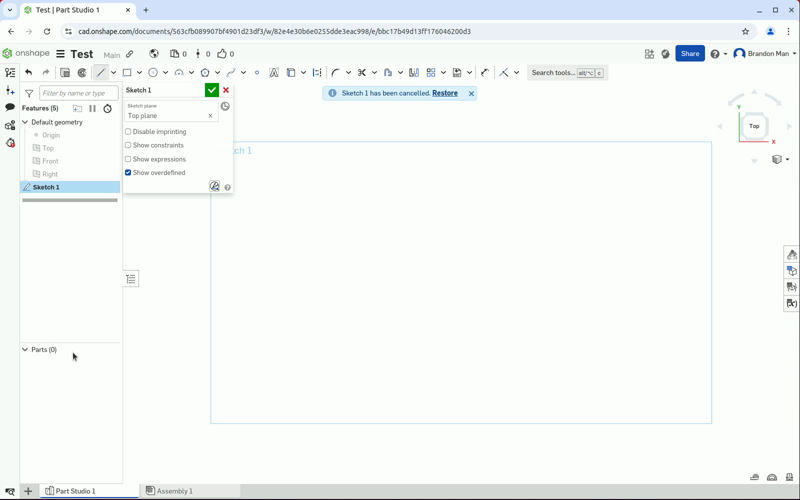
key_down(shift)
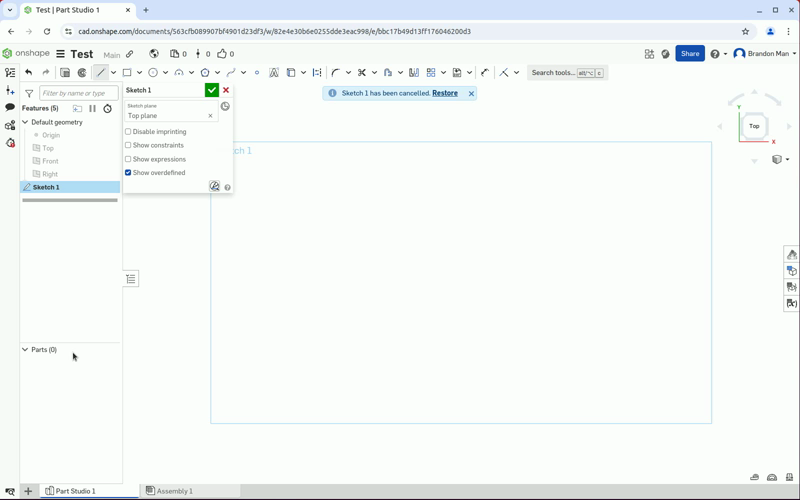
mouse_move(348, 291)
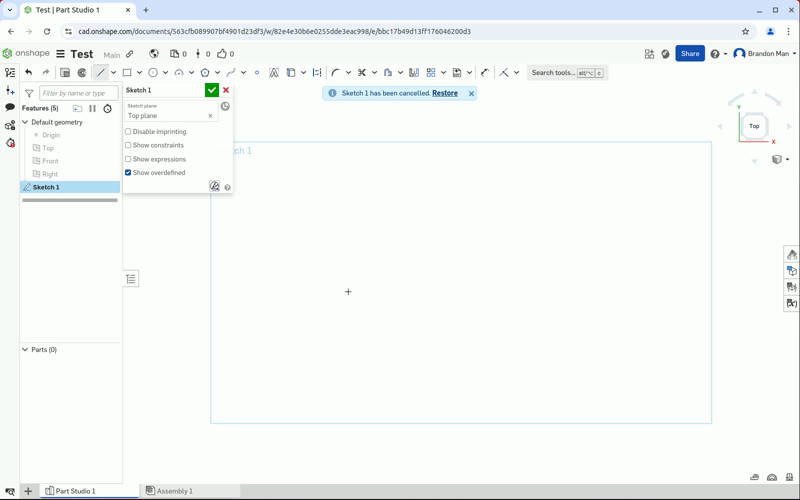
click(348, 291)
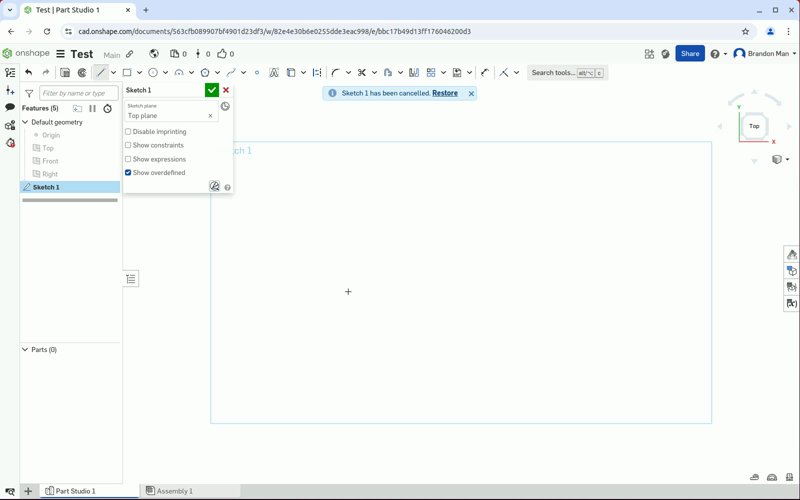
key_up(shift)
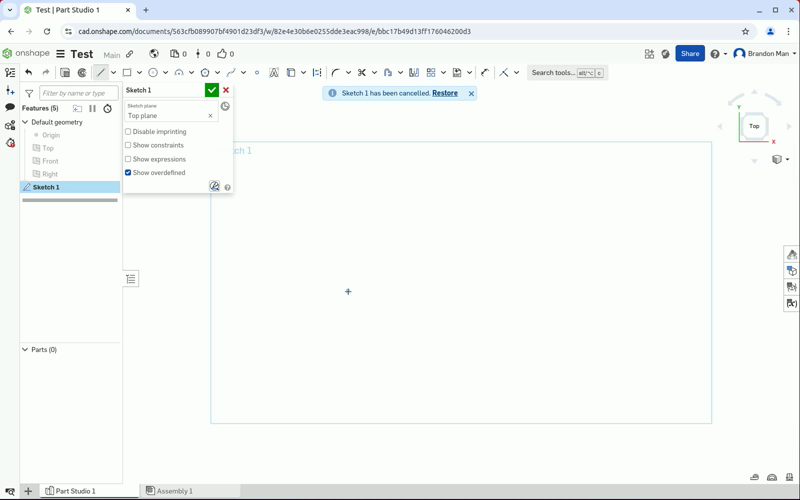
key_down(shift)
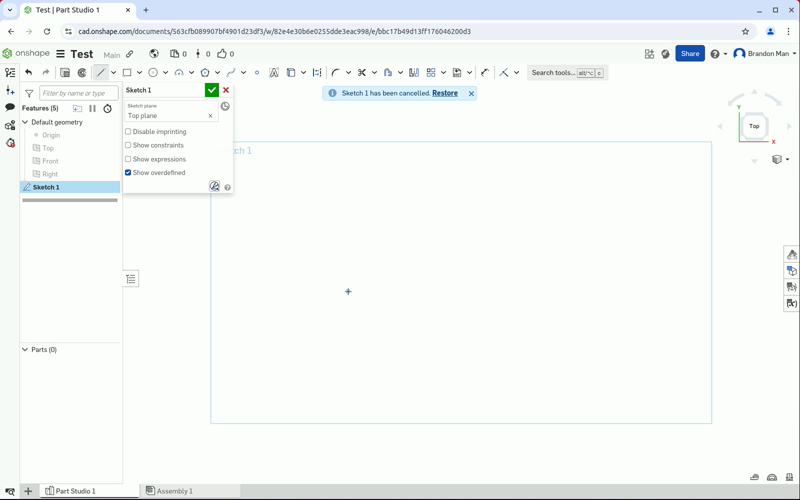
mouse_move(572, 291)
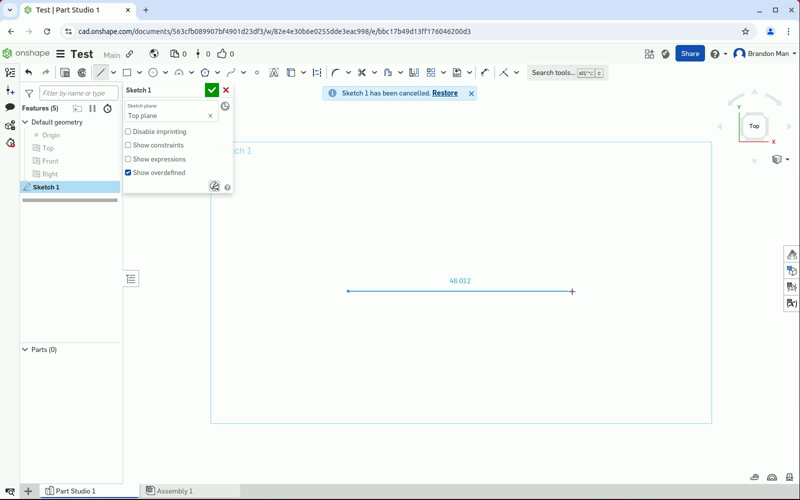
click(572, 291)
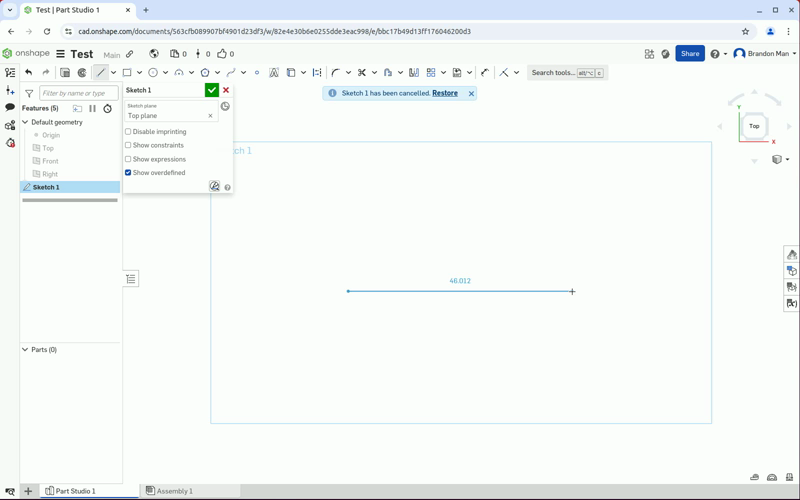
key_up(shift)
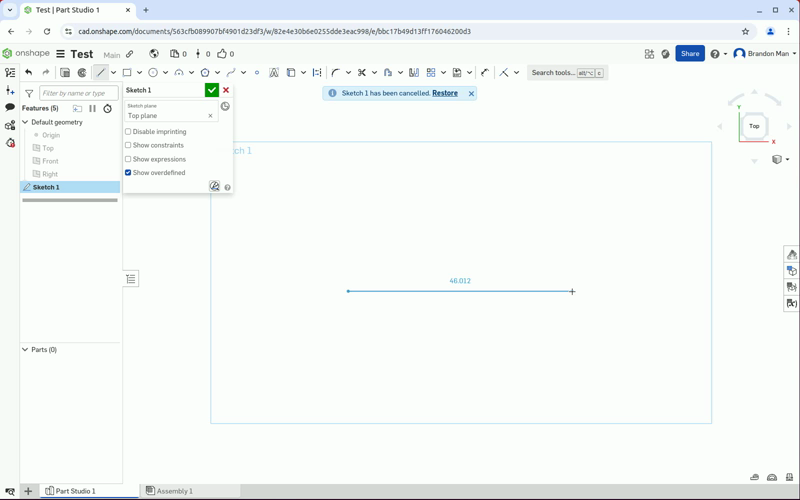
key_down(shift)
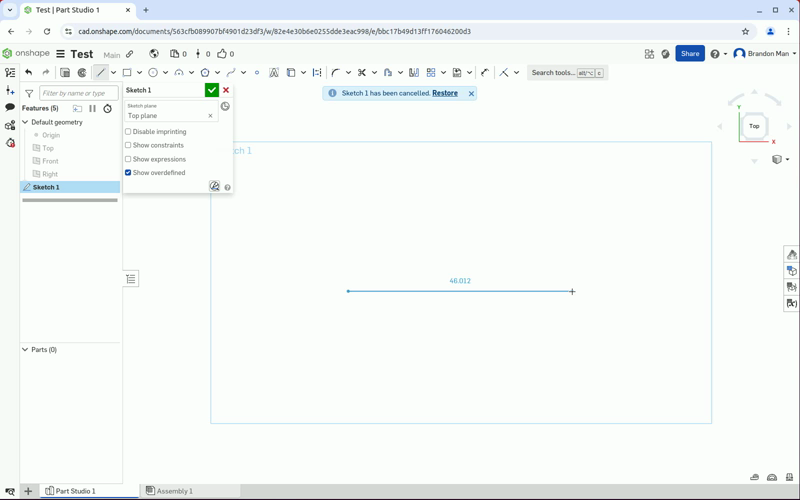
mouse_move(589, 291)
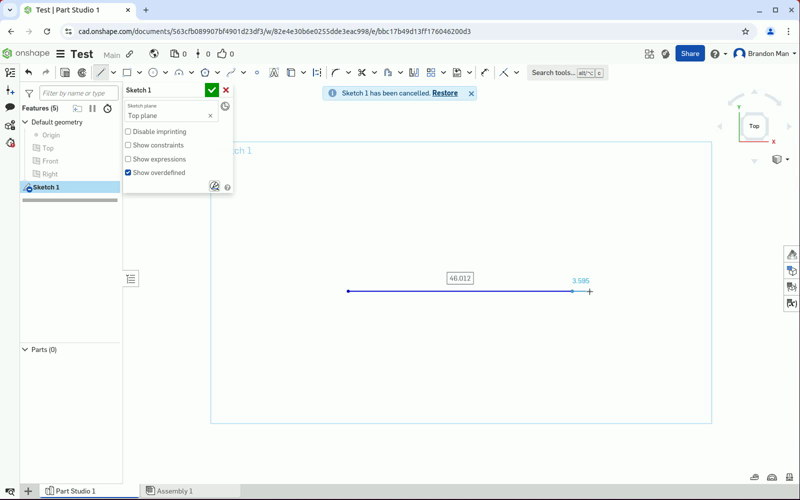
mouse_move(572, 274)
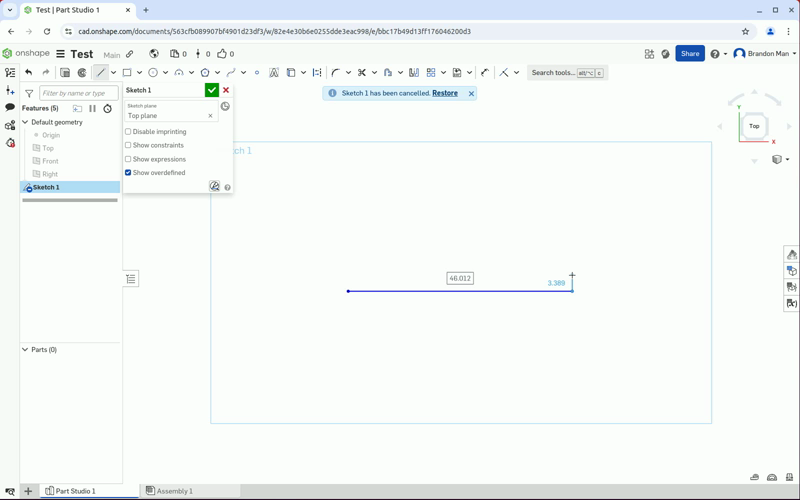
click(572, 274)
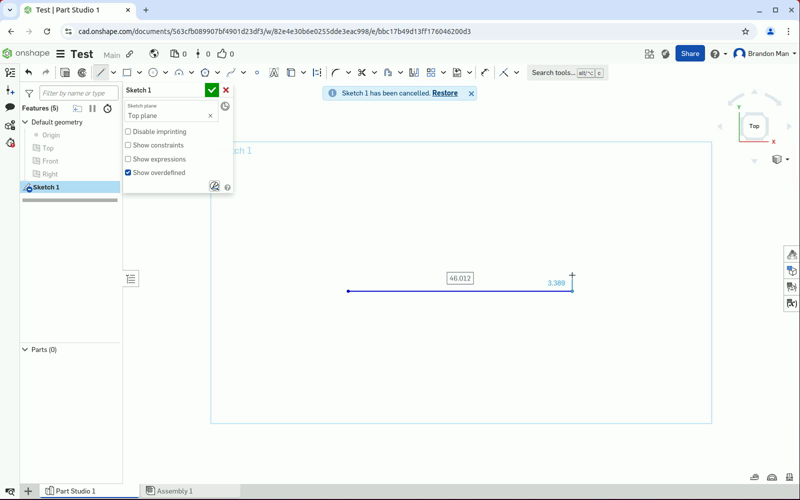
key_up(shift)
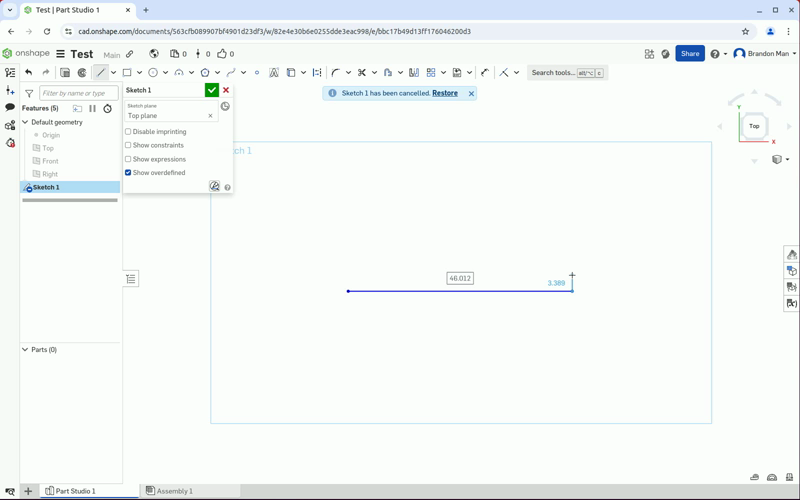
key_down(shift)
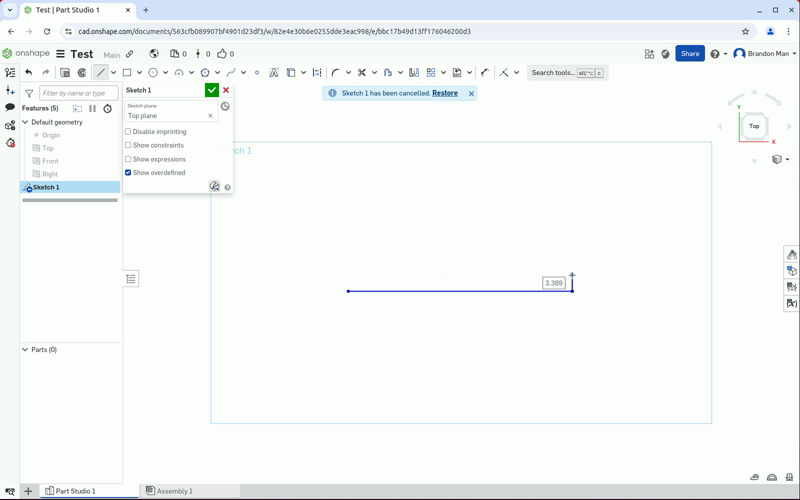
mouse_move(348, 274)
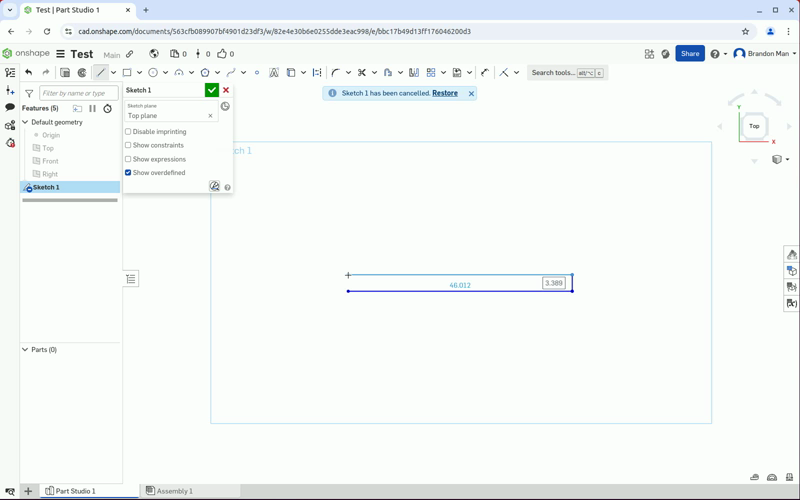
click(348, 274)
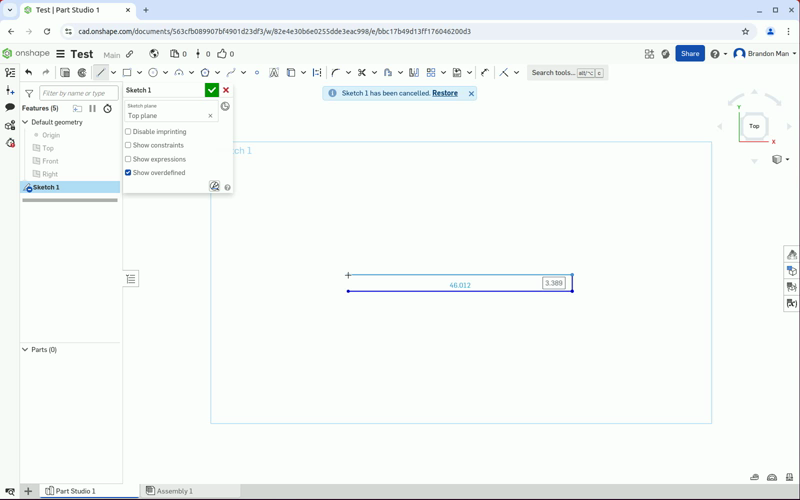
key_up(shift)
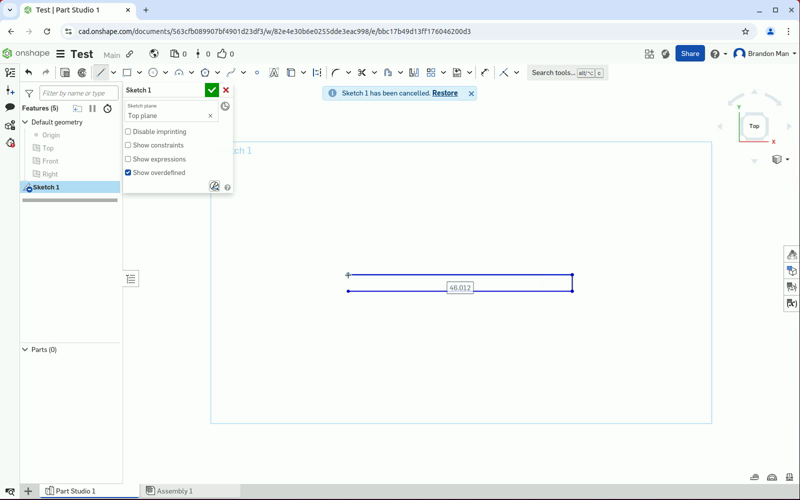
mouse_move(378, 274)
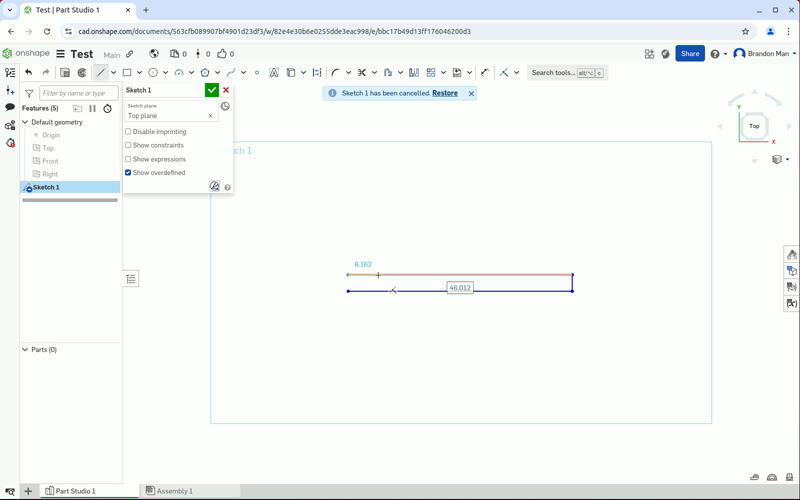
key_down(shift)
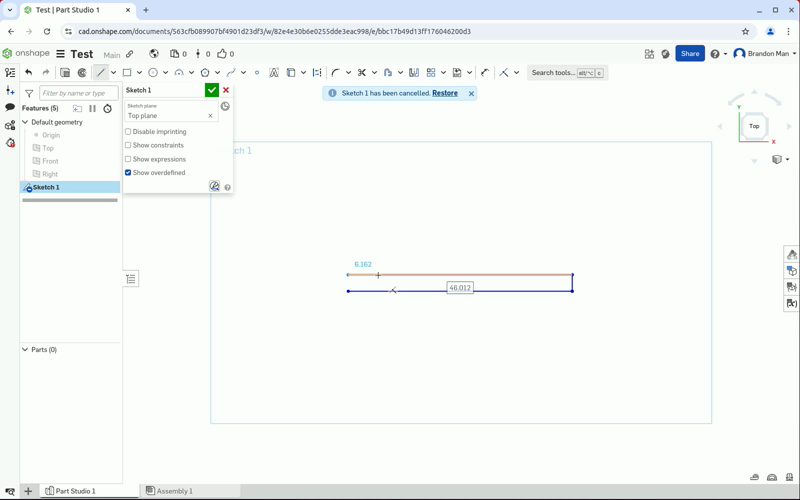
mouse_move(348, 291)
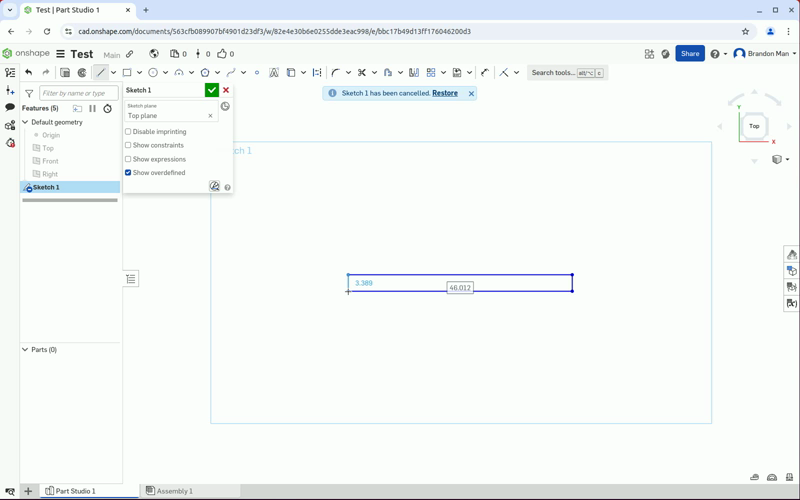
key_up(shift)
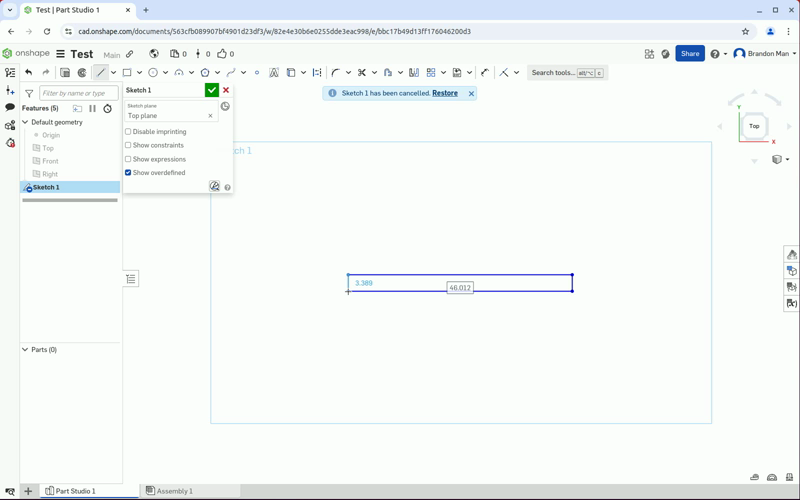
click(348, 291)
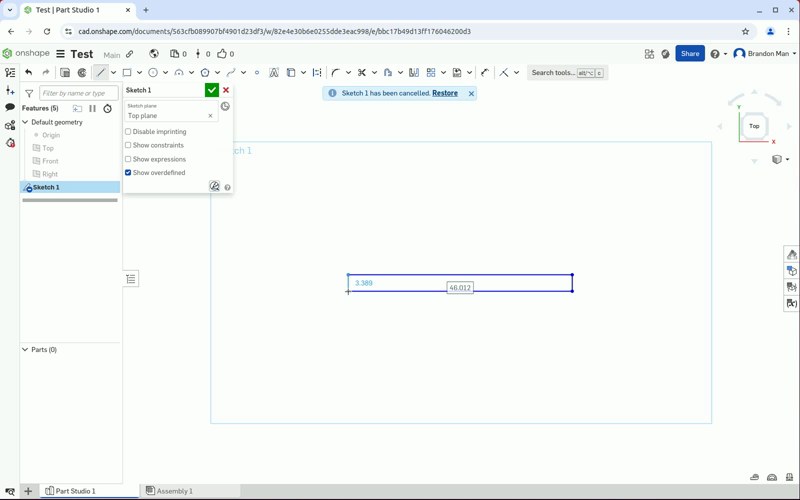
key(esc)
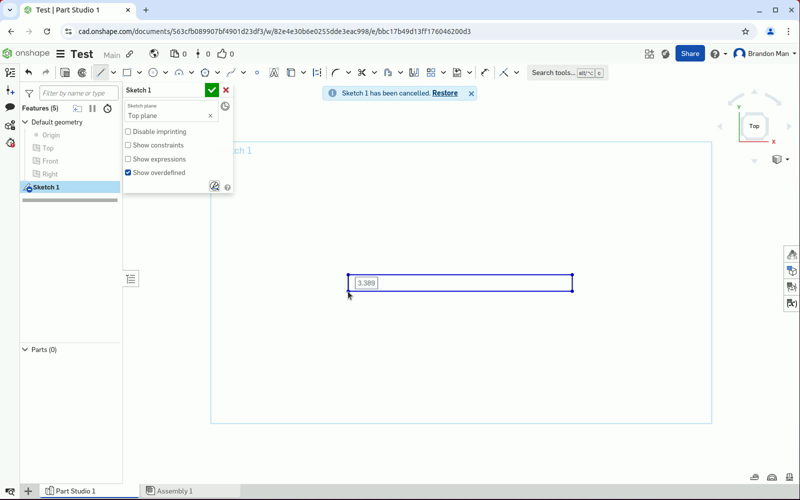
mouse_move(403, 277)
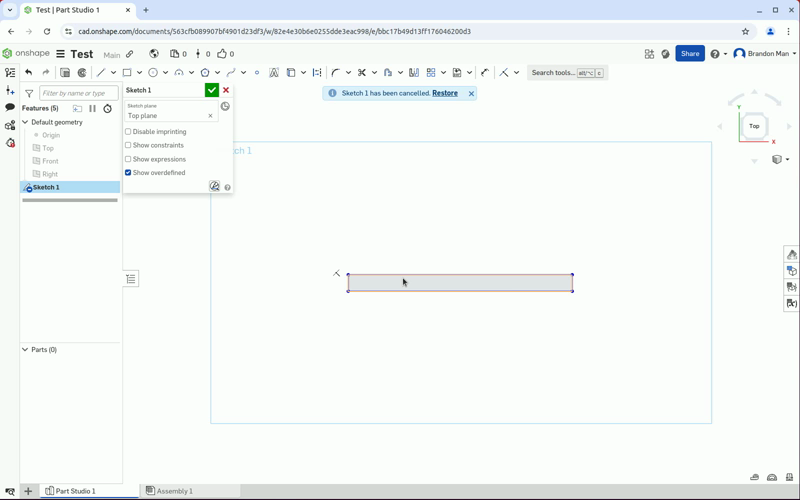
click(403, 277)
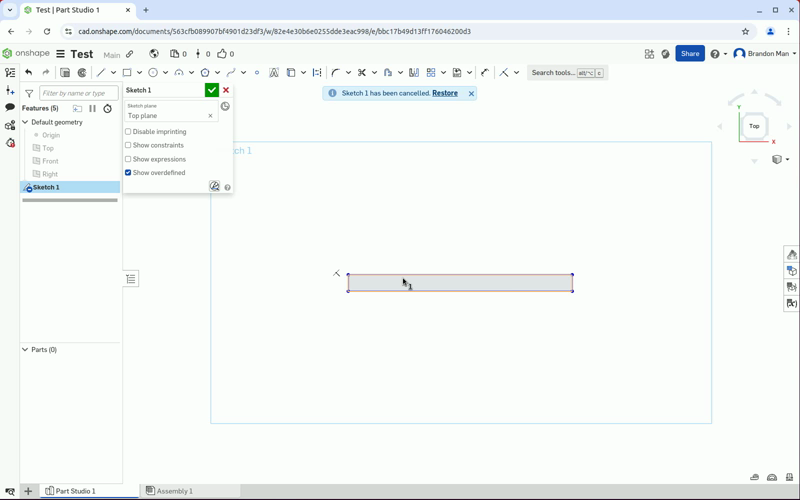
mouse_move(73, 352)
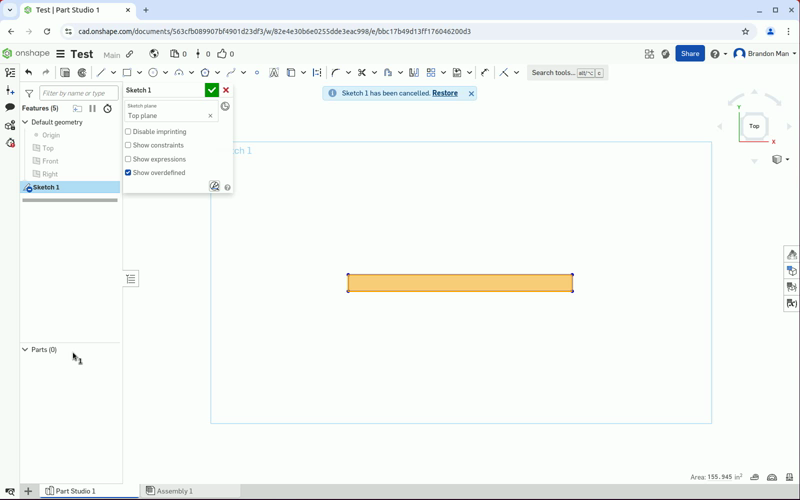
key(shift+y)
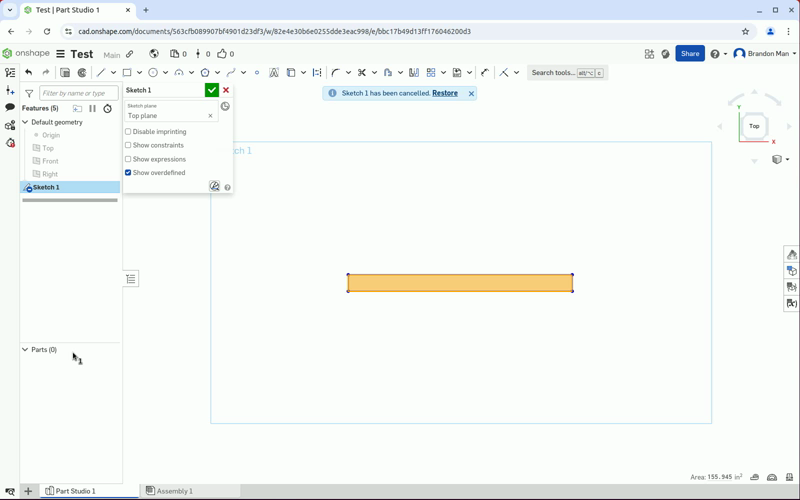
key(shift+e)
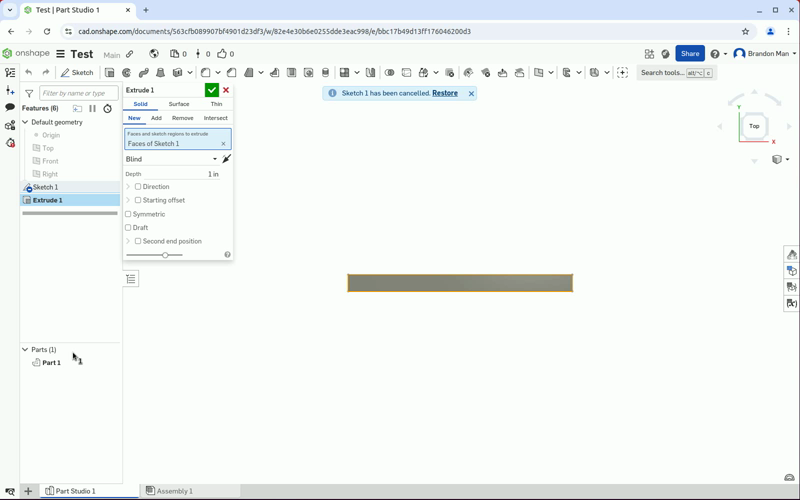
mouse_move(143, 106)
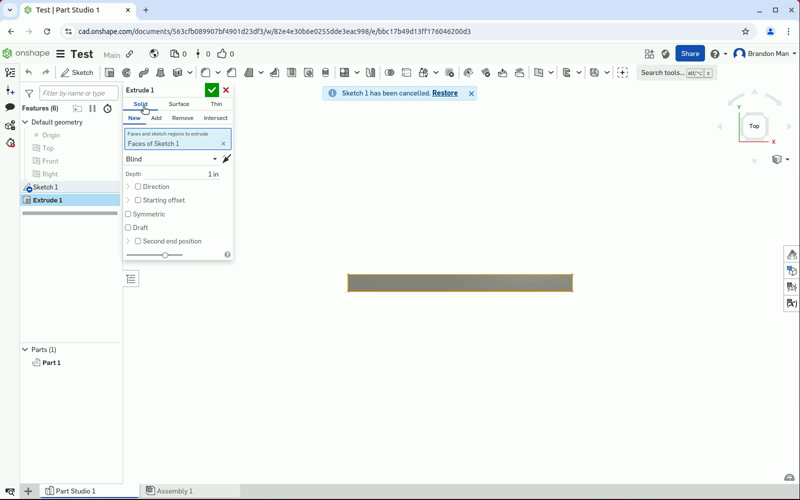
click(143, 106)
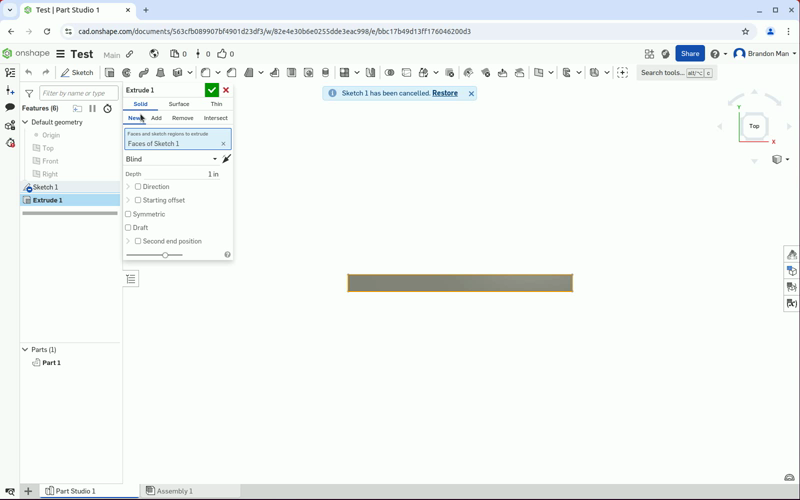
mouse_move(137, 120)
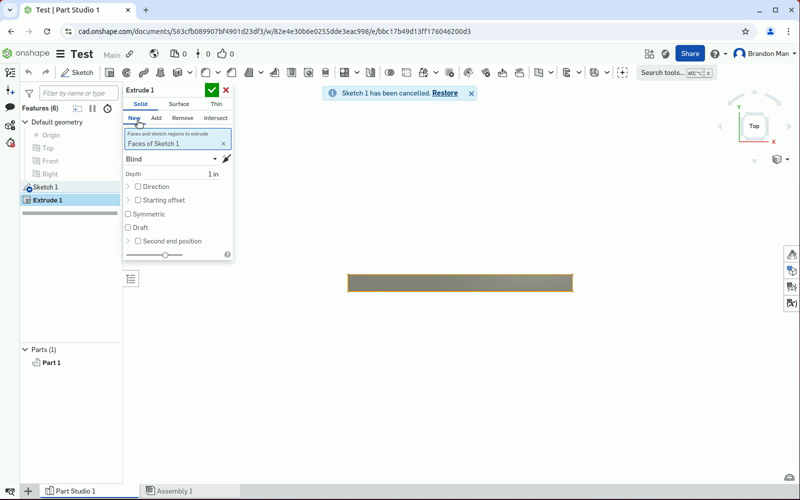
click(137, 120)
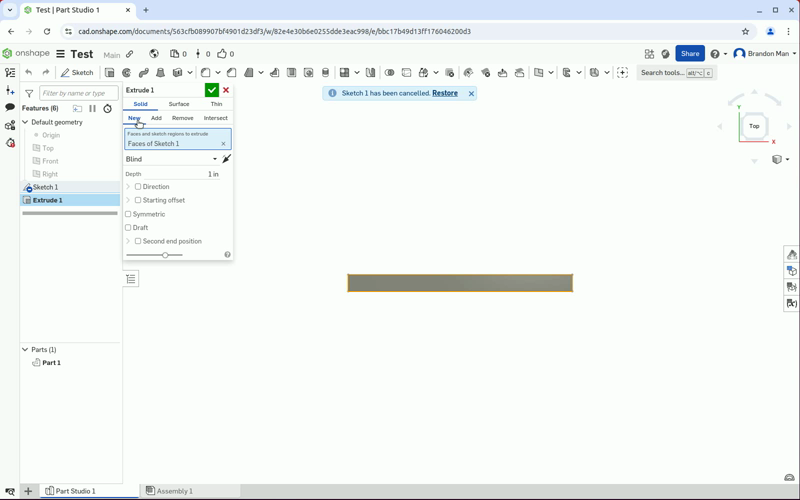
key(tab, 4)
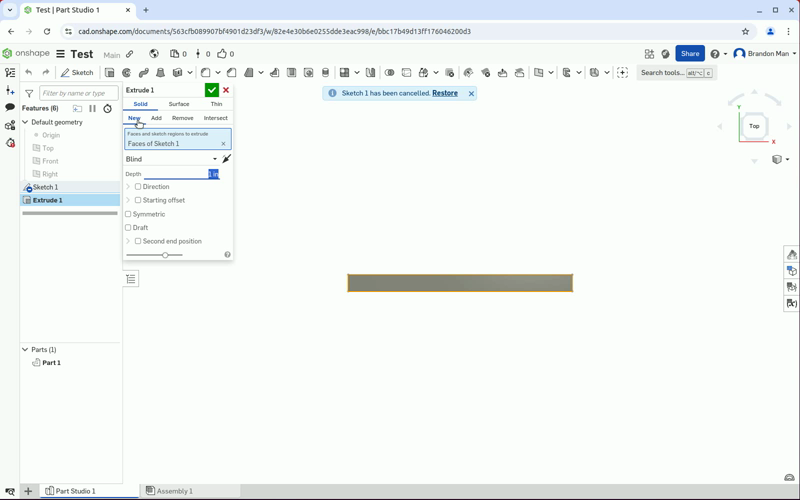
text(-0.241)
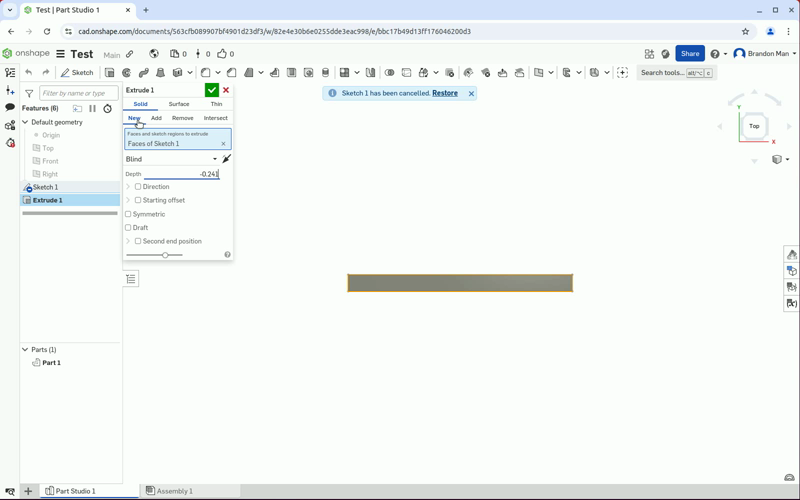
key(enter)
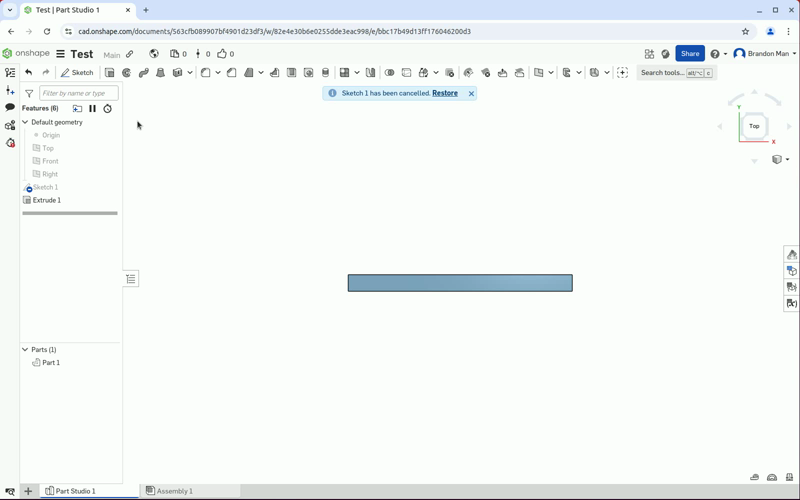
key(shift+h)
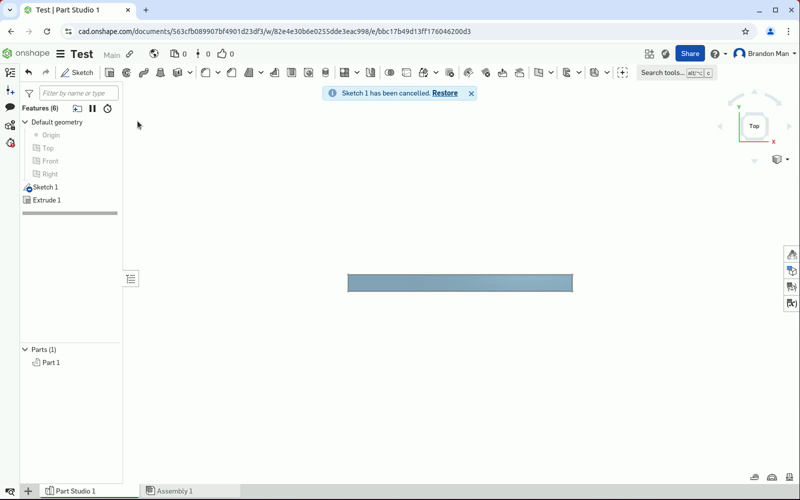
key(shift+h)
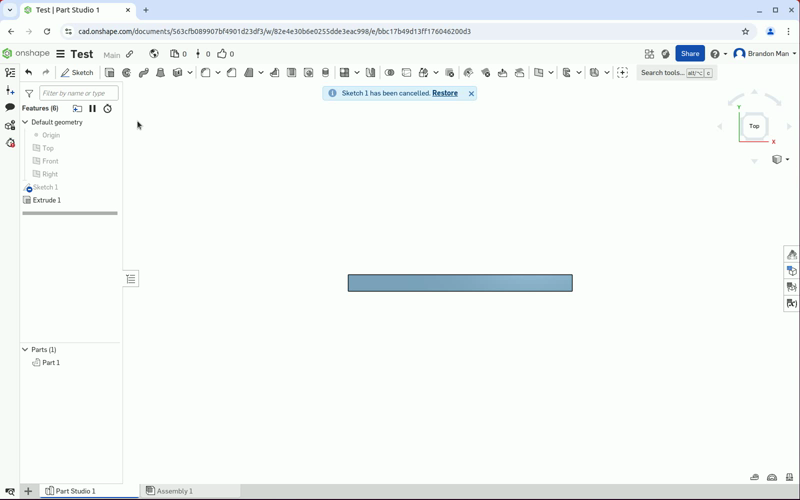
mouse_move(73, 189)
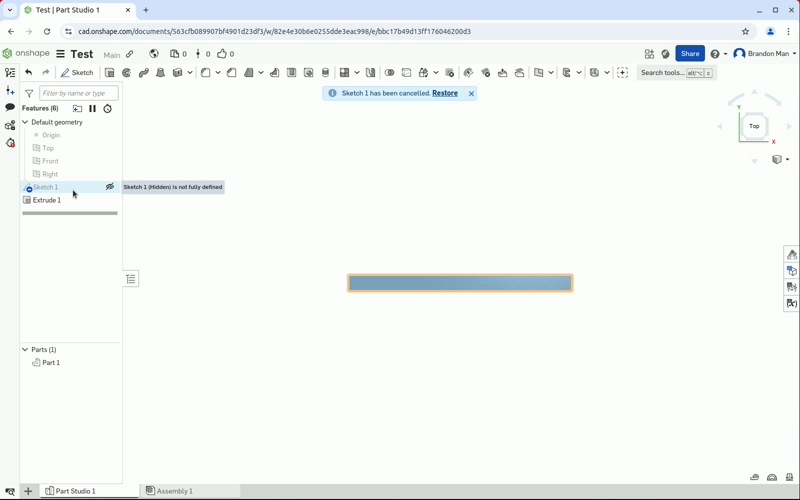
click(73, 189)
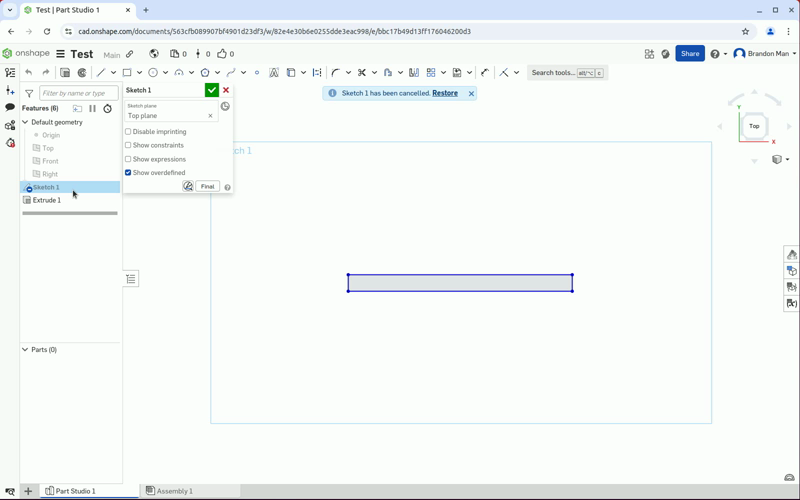
mouse_move(229, 92)
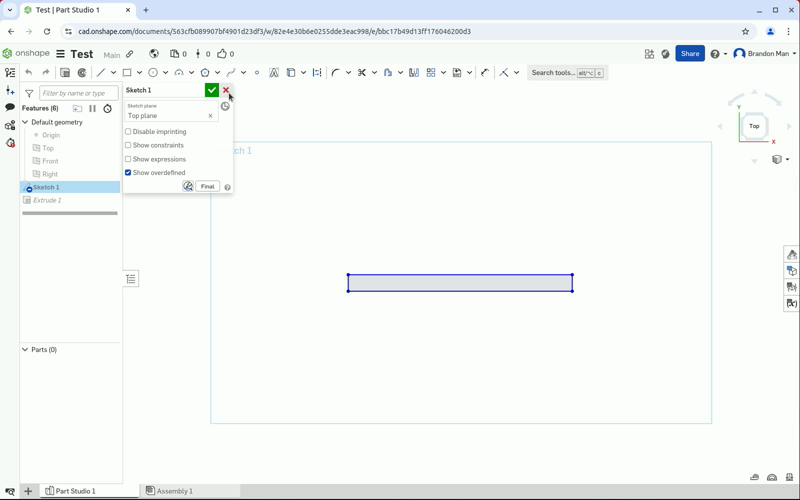
click(229, 92)
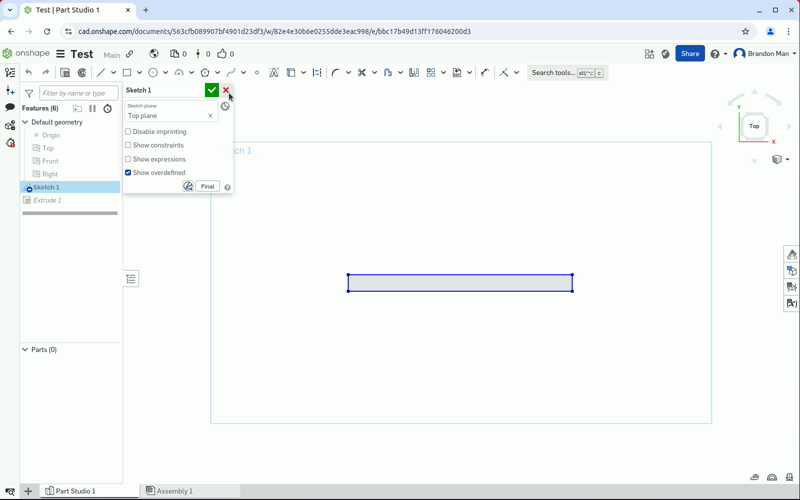
key(shift+s)
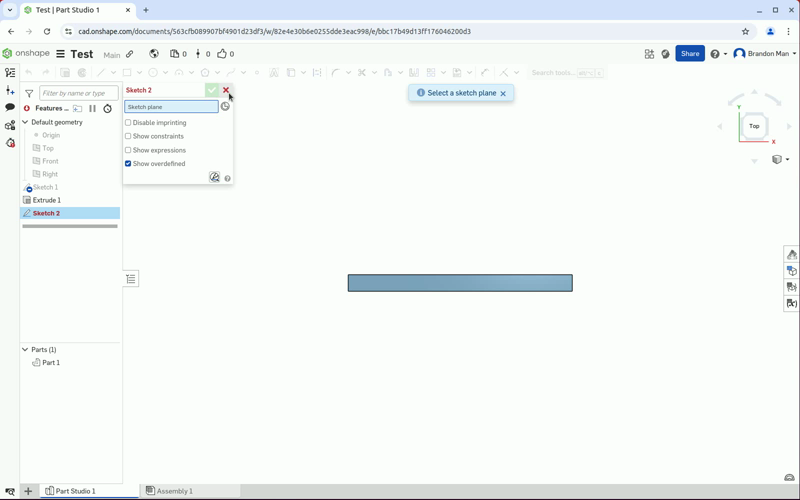
mouse_move(73, 150)
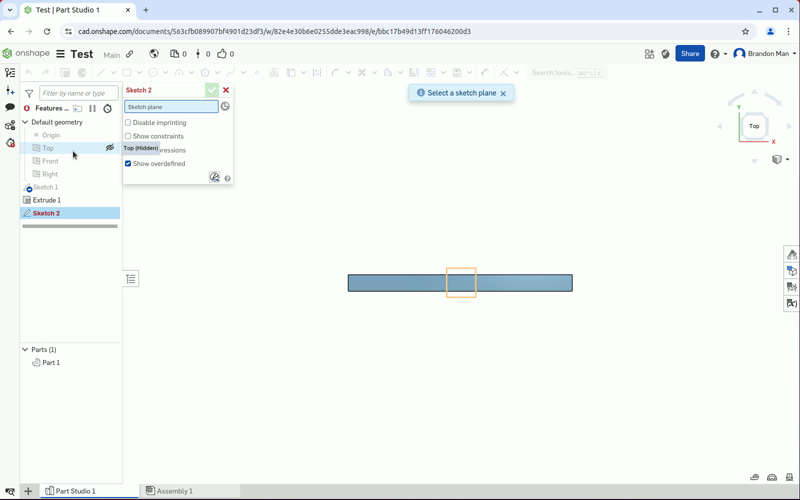
click(73, 150)
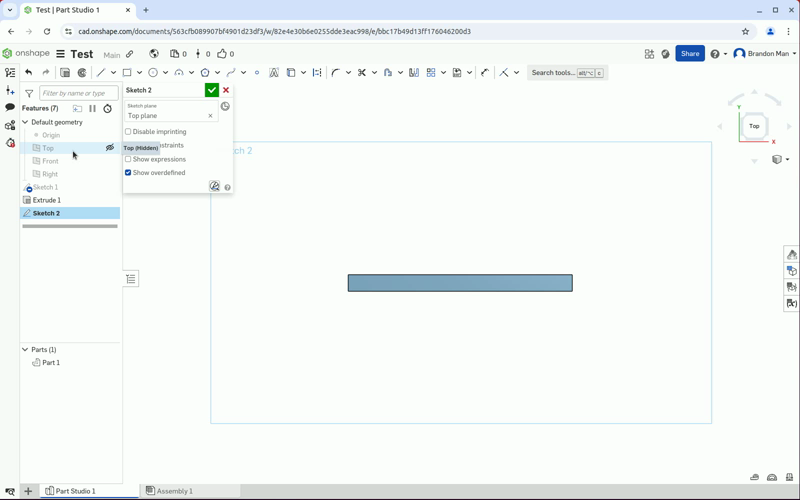
mouse_move(73, 352)
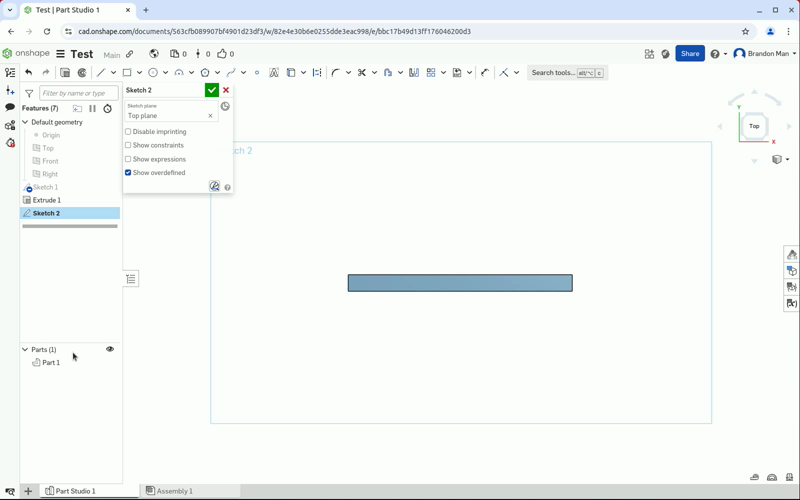
key(y)
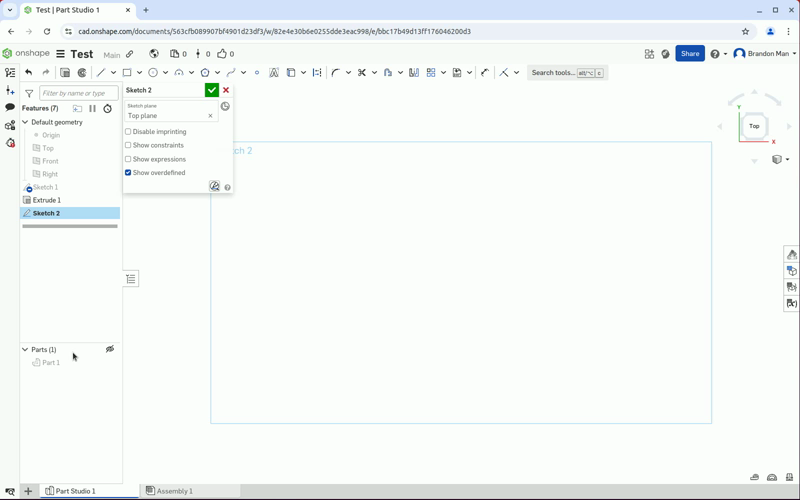
key(l)
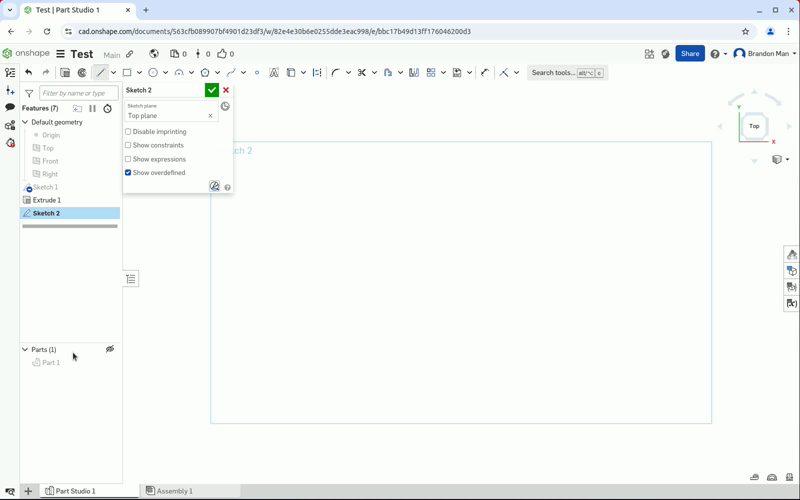
key_down(shift)
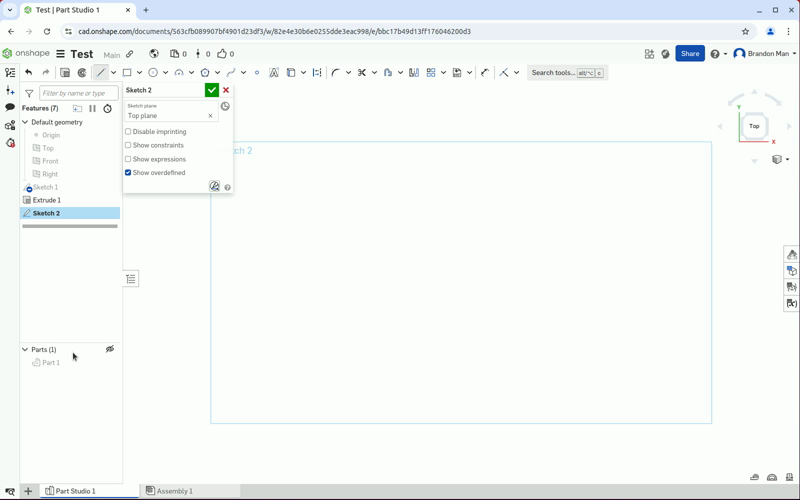
mouse_move(498, 284)
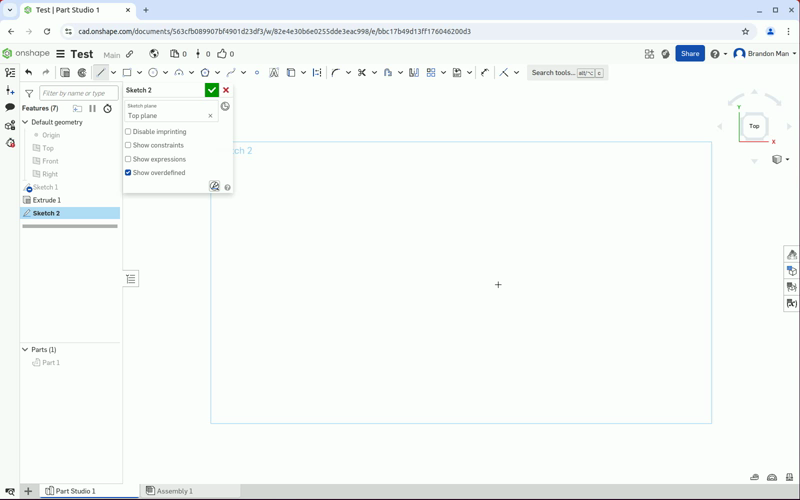
click(498, 284)
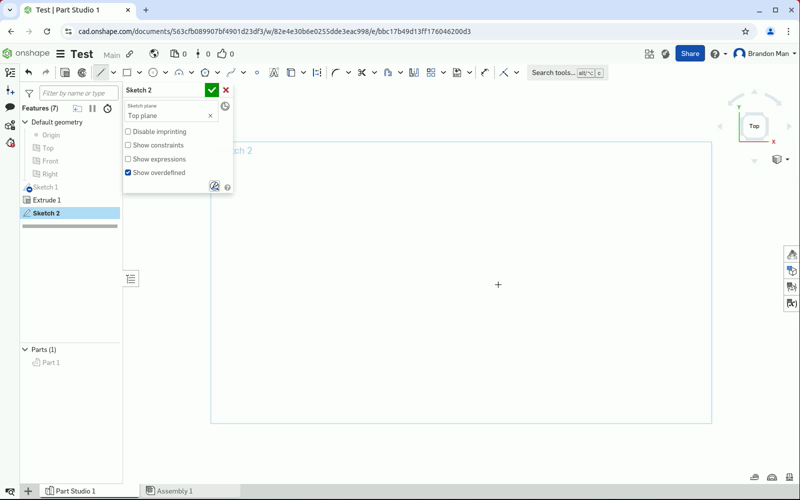
key_up(shift)
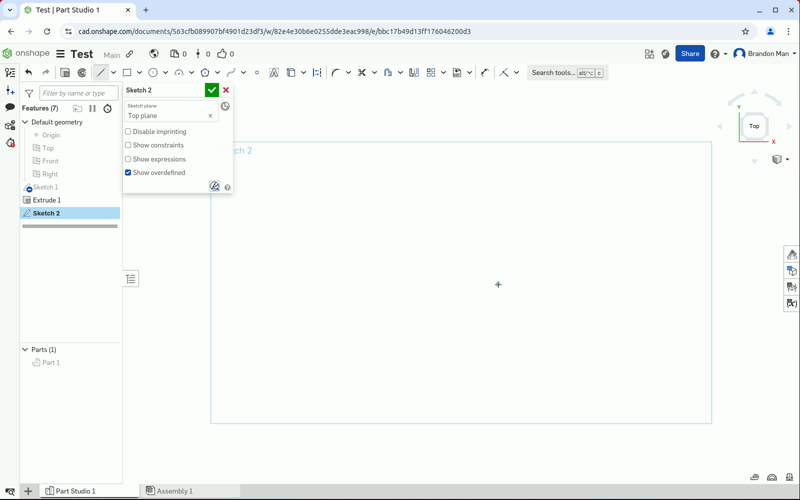
key_down(shift)
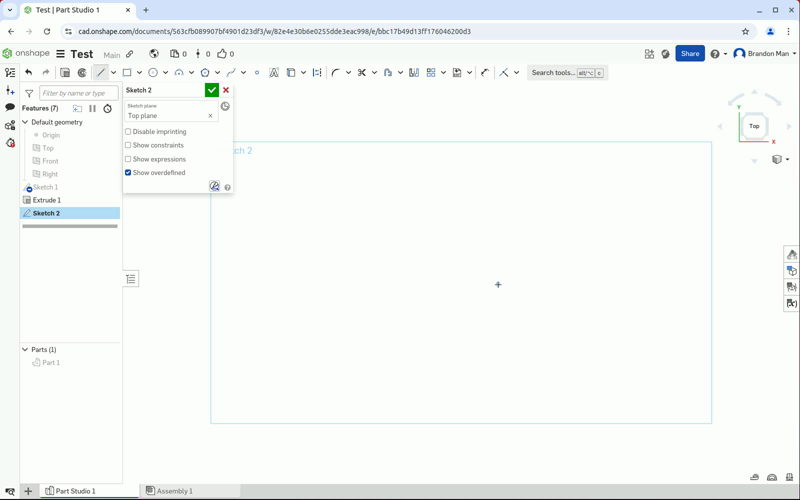
mouse_move(528, 284)
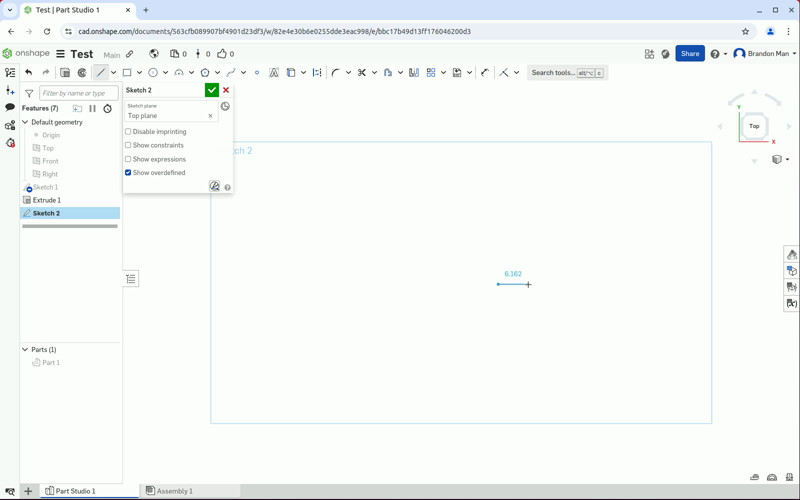
mouse_move(546, 284)
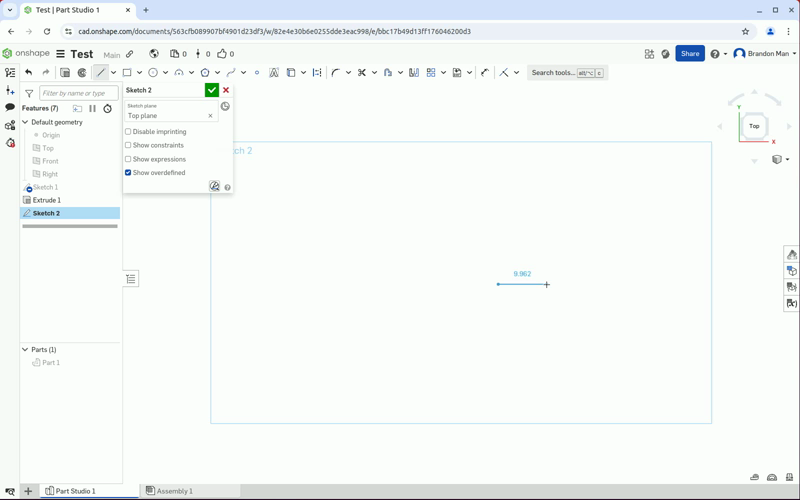
click(546, 284)
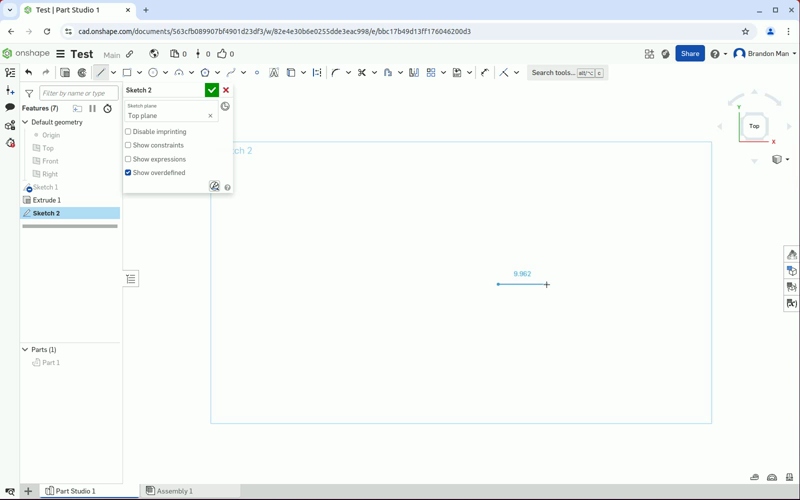
key_up(shift)
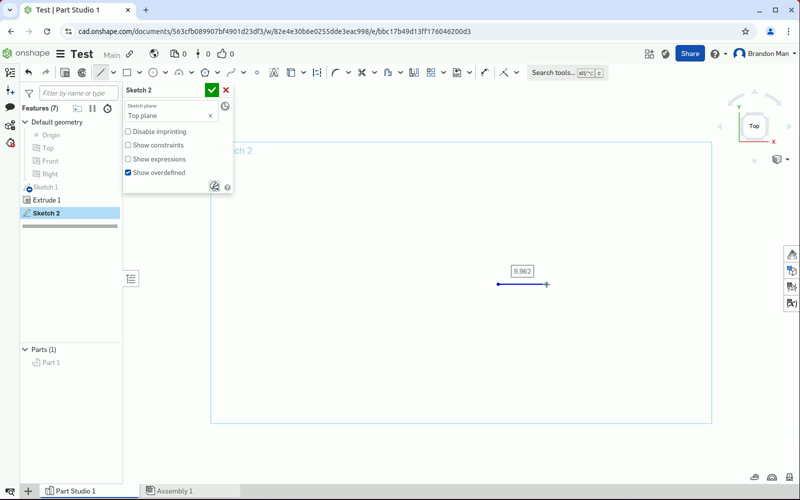
key_down(shift)
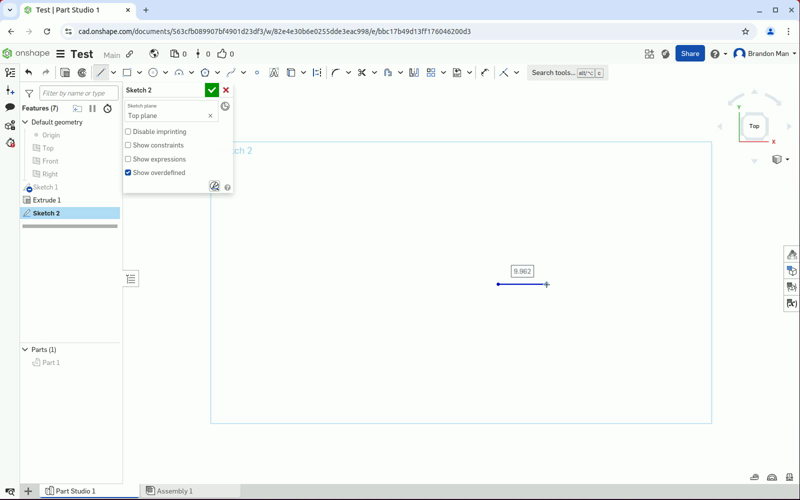
mouse_move(576, 284)
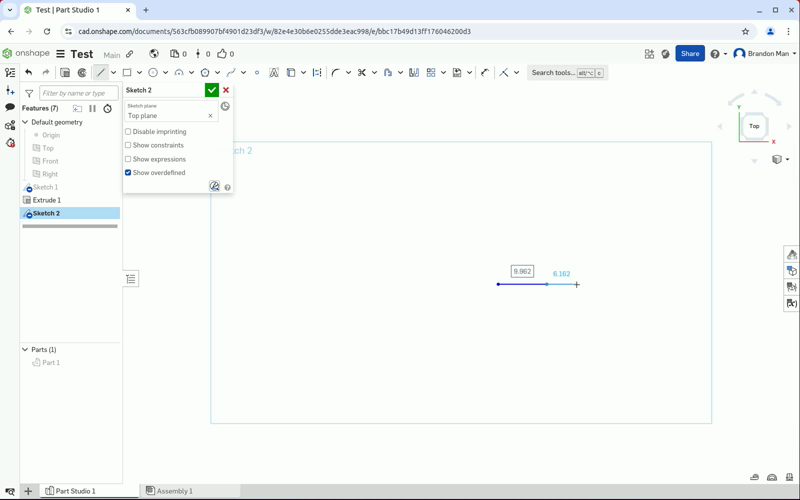
mouse_move(546, 282)
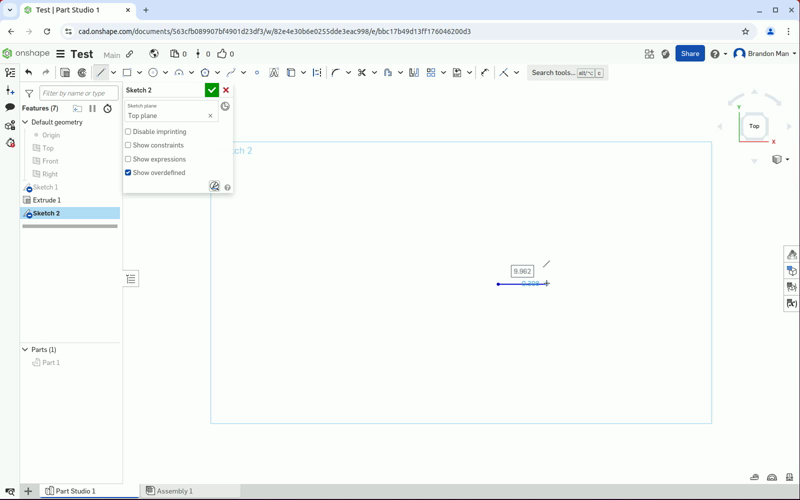
scroll(6)
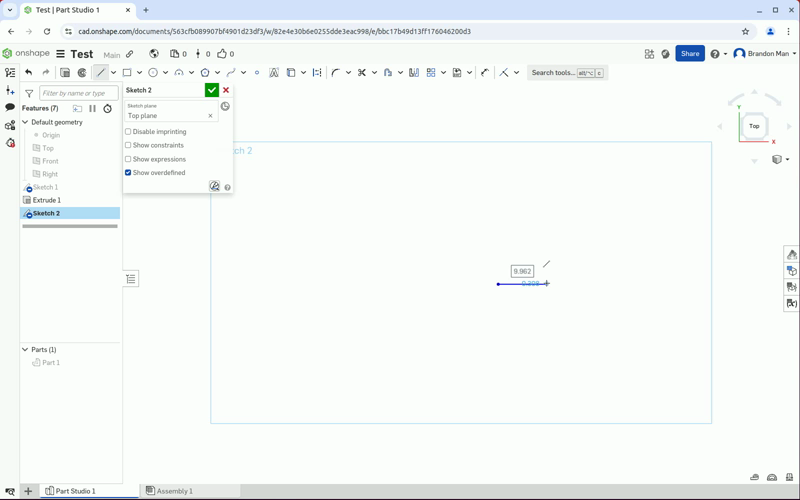
scroll(6)
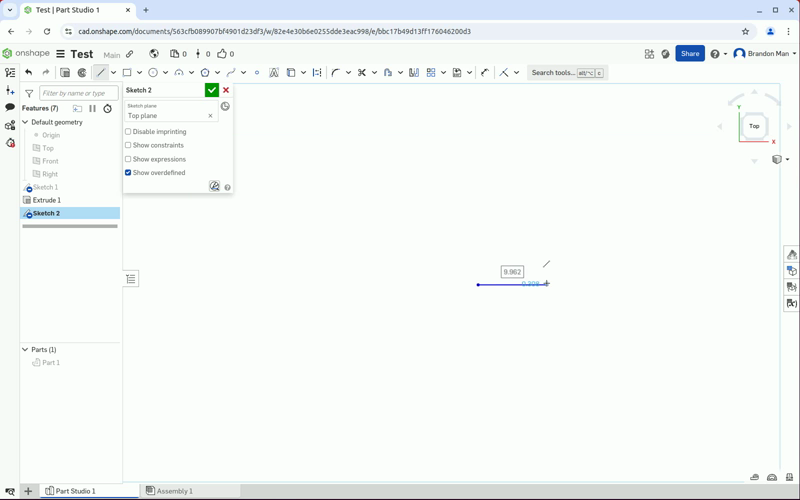
scroll(6)
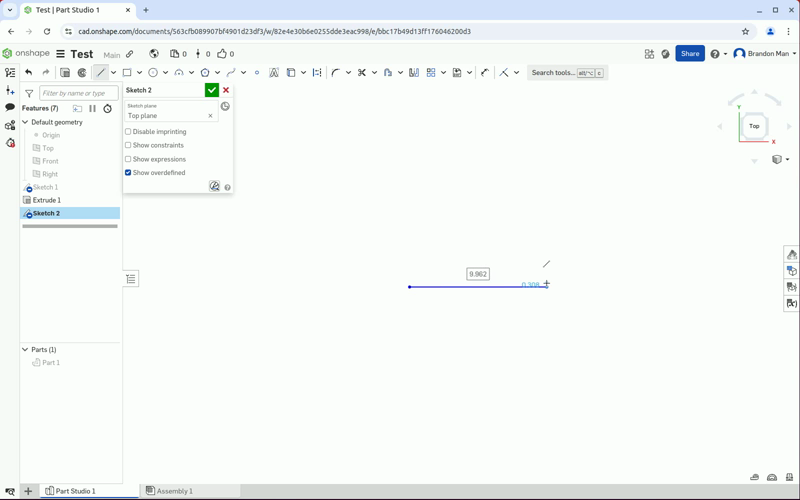
scroll(6)
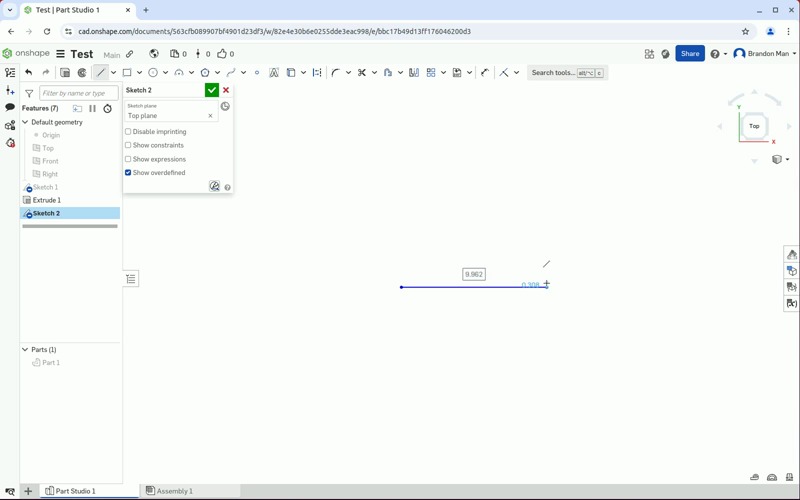
scroll(6)
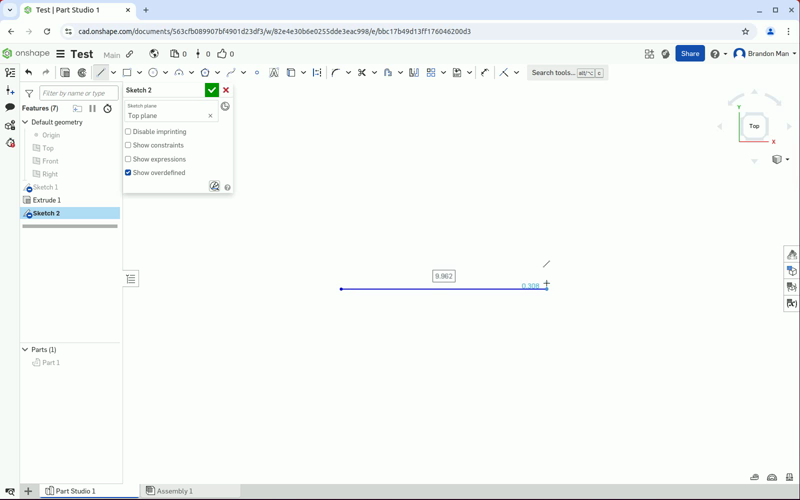
scroll(6)
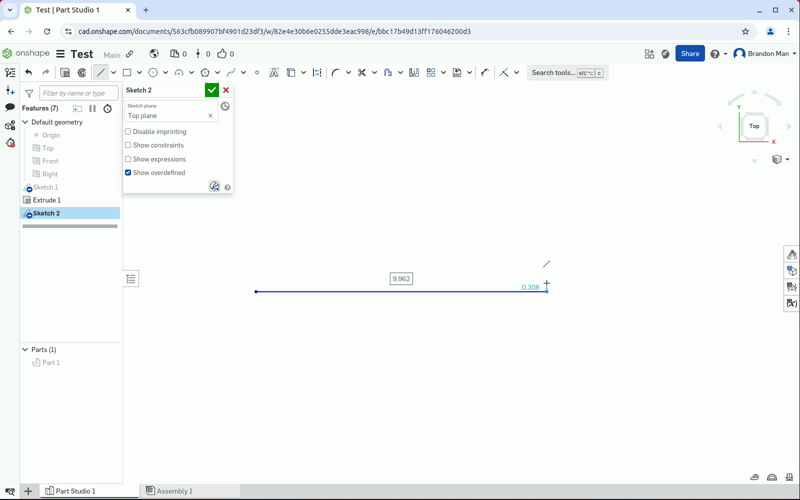
scroll(6)
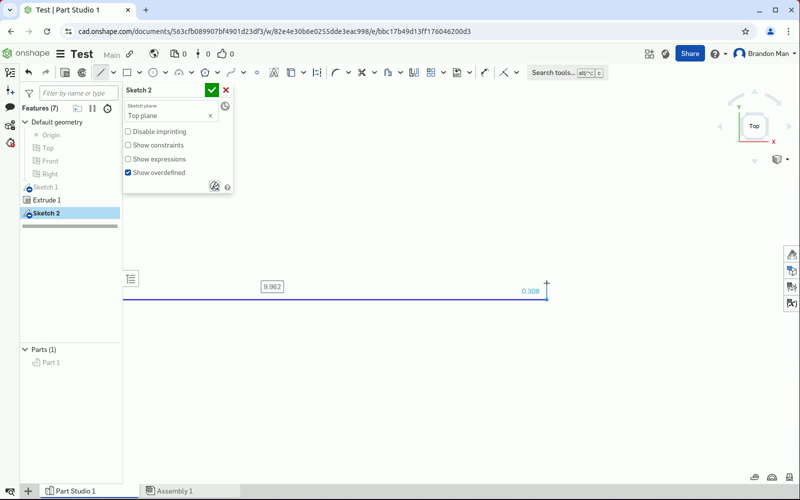
click(546, 282)
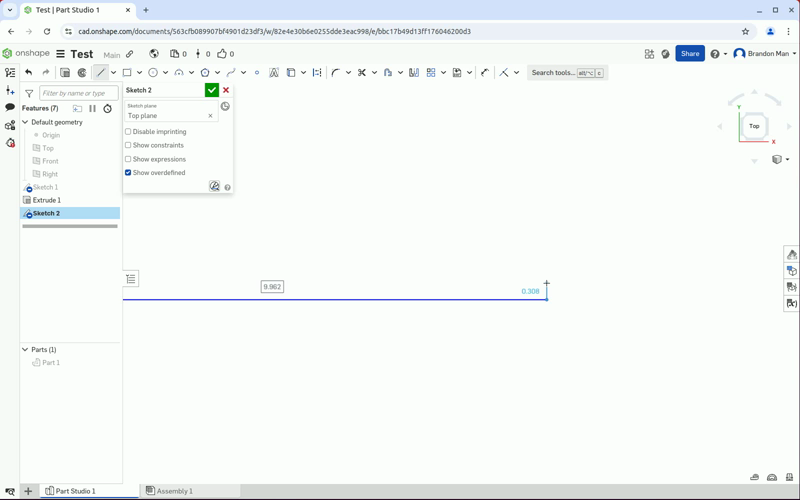
scroll(-6)
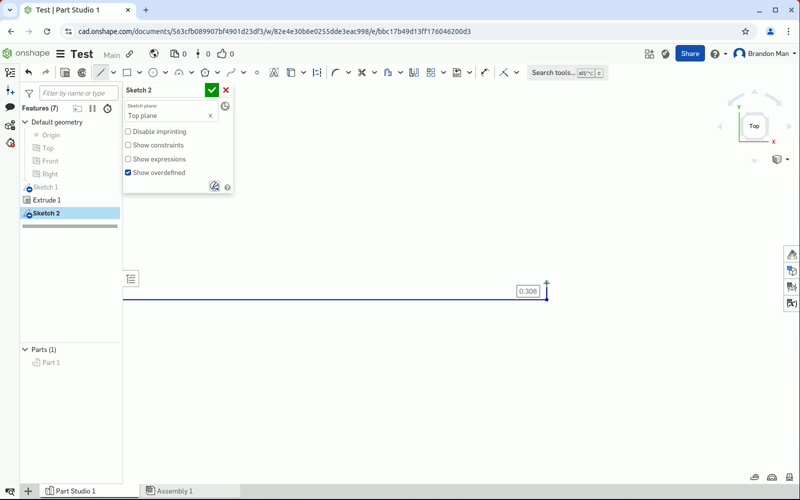
scroll(-6)
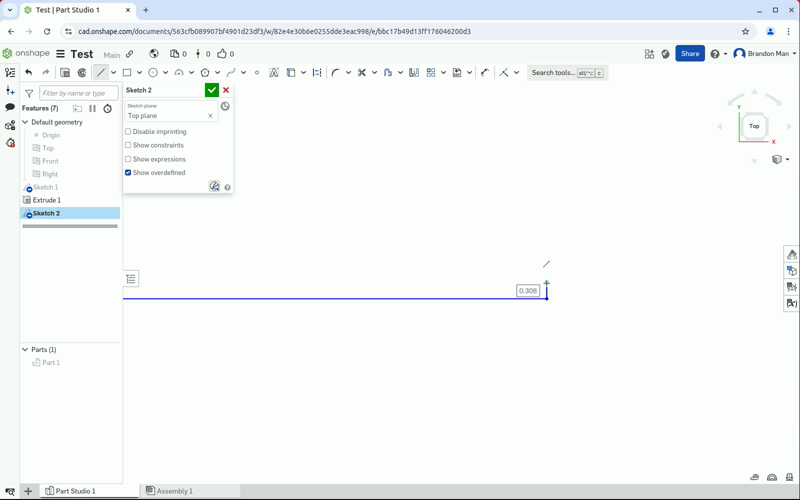
scroll(-6)
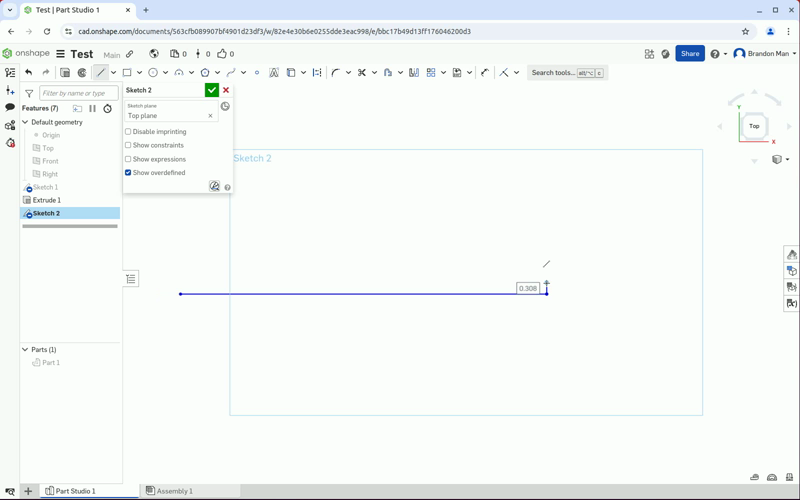
scroll(-6)
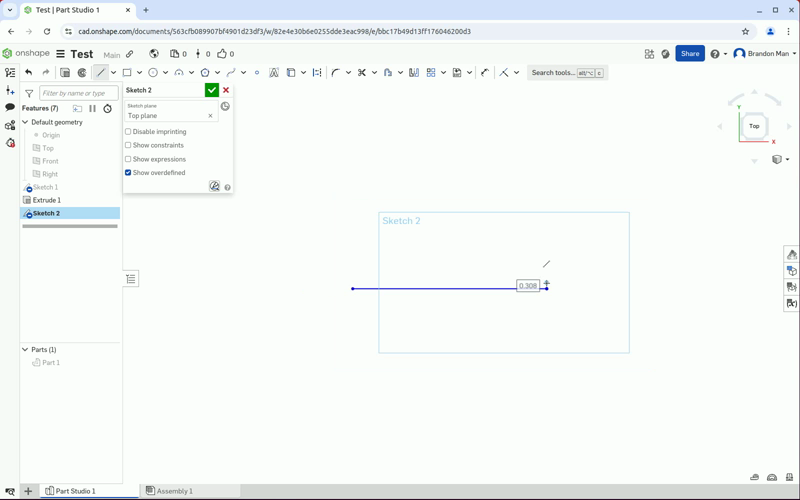
scroll(-6)
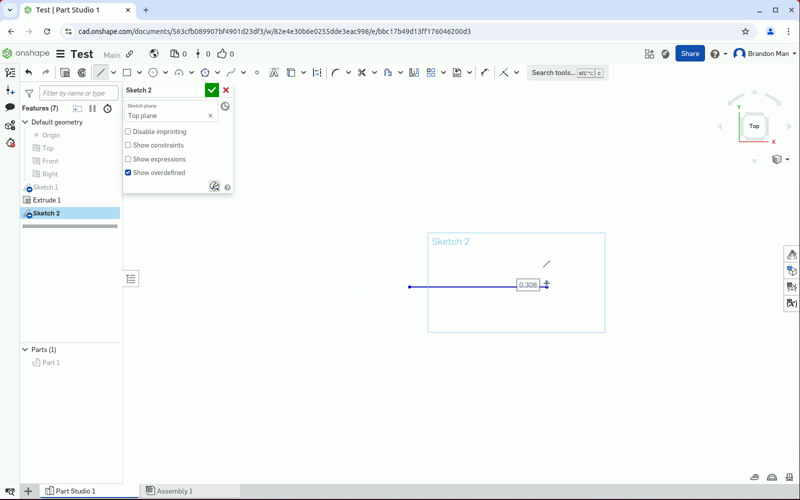
scroll(-6)
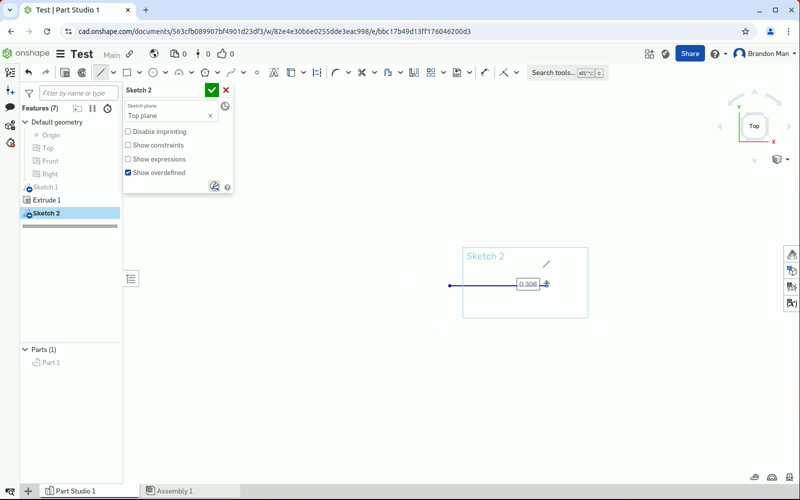
scroll(-6)
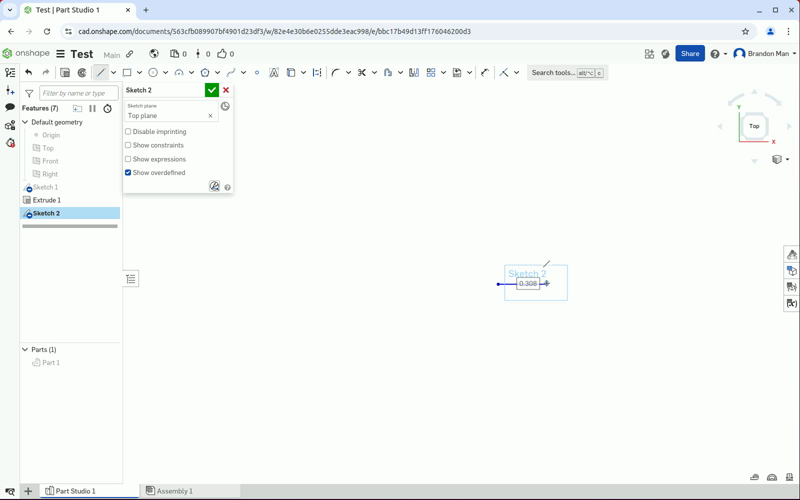
key_up(shift)
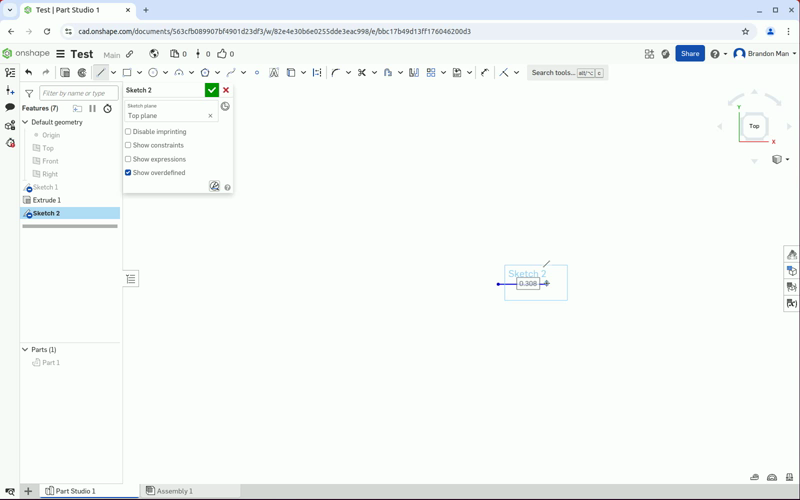
key_down(shift)
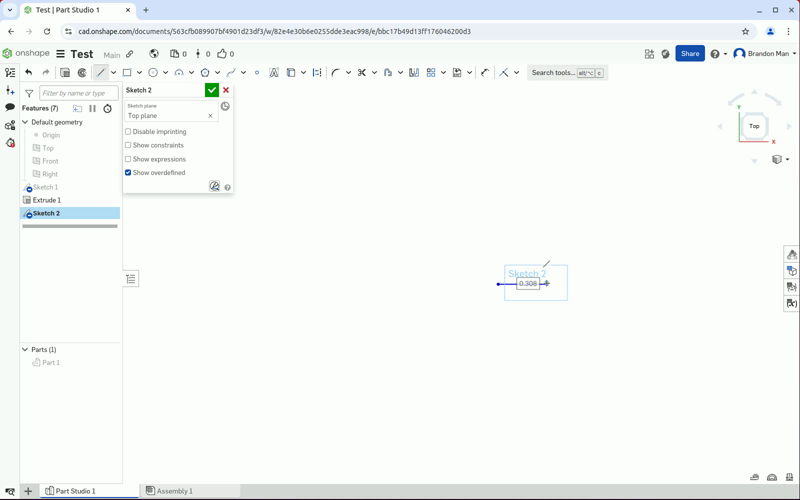
mouse_move(576, 282)
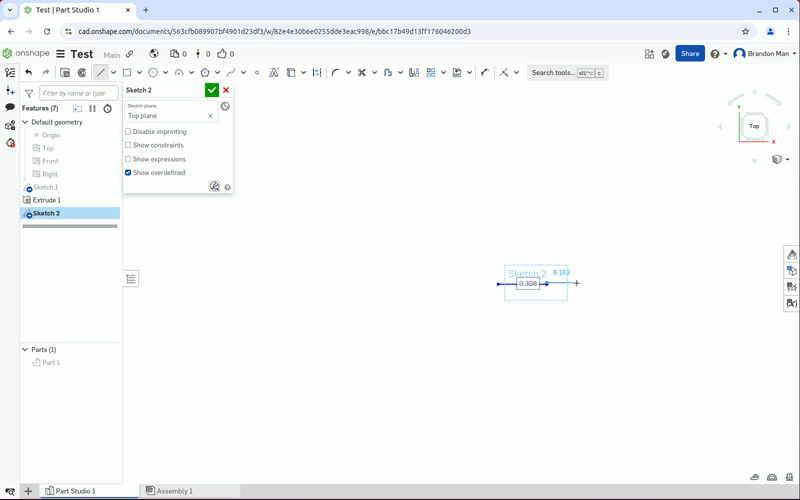
mouse_move(498, 282)
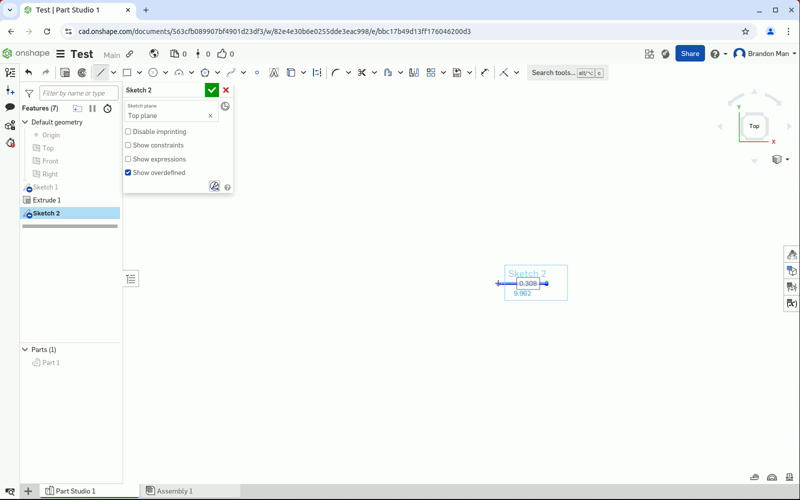
scroll(6)
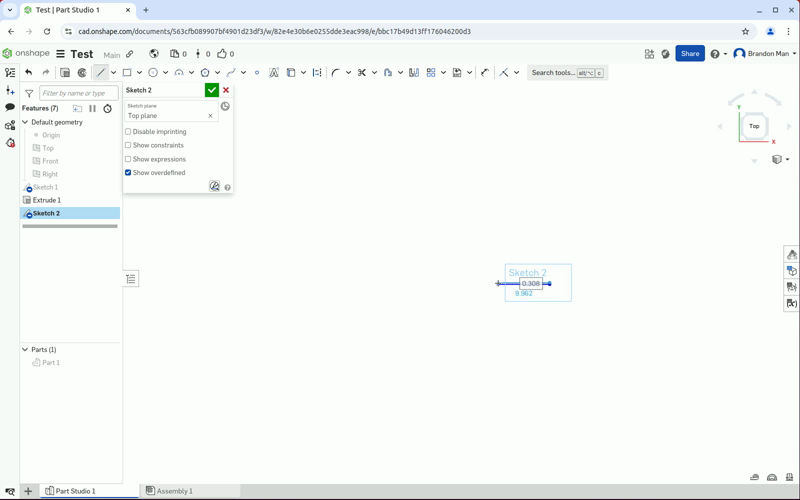
scroll(6)
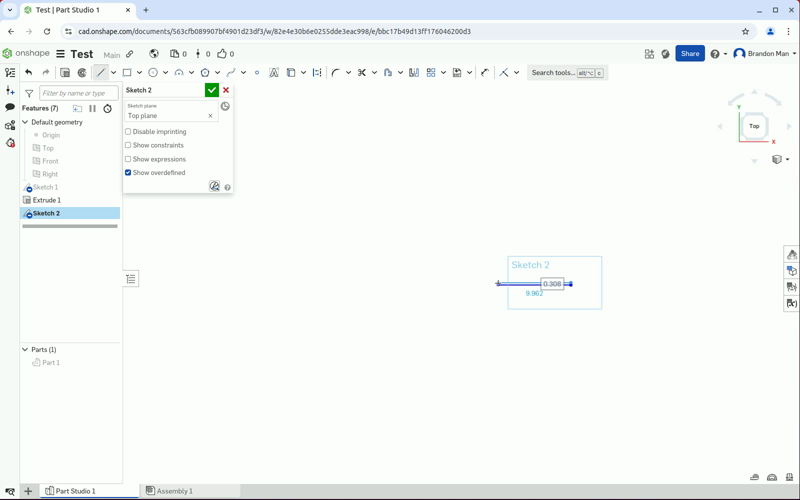
scroll(6)
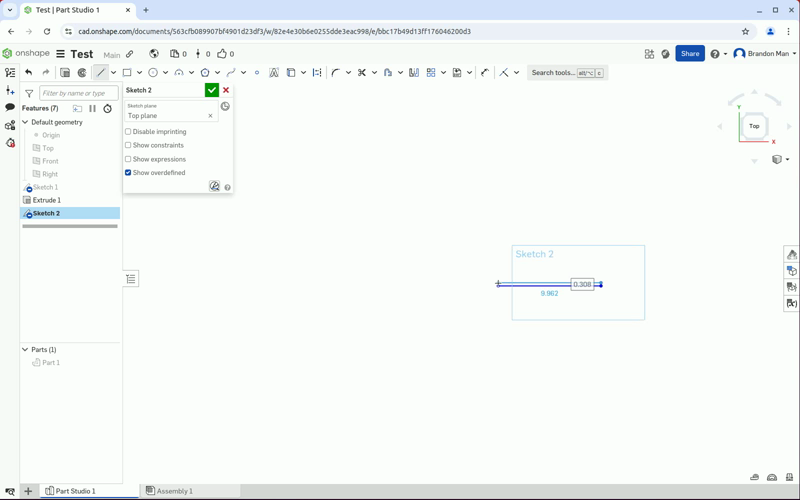
scroll(6)
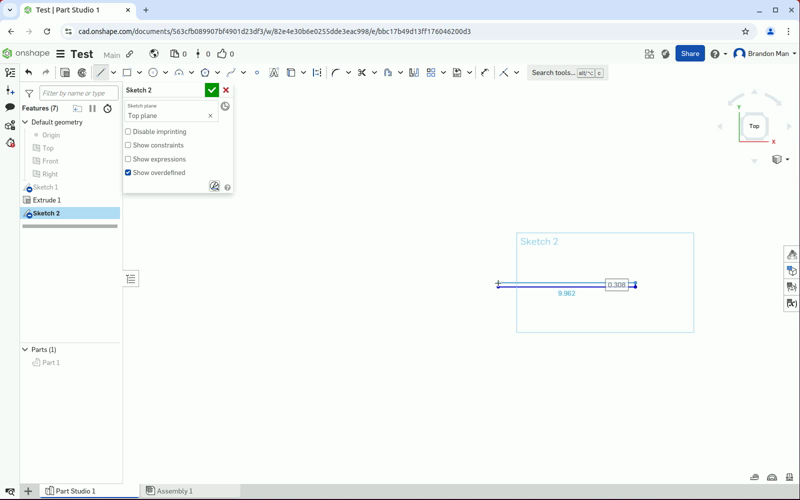
scroll(6)
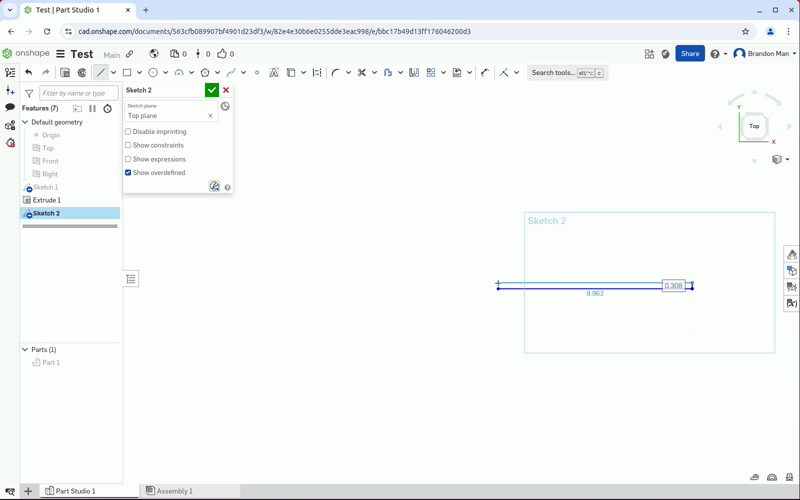
scroll(6)
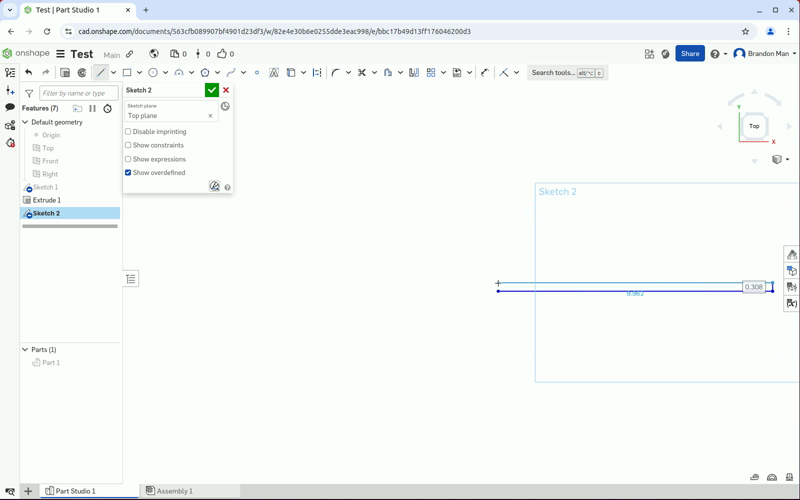
scroll(6)
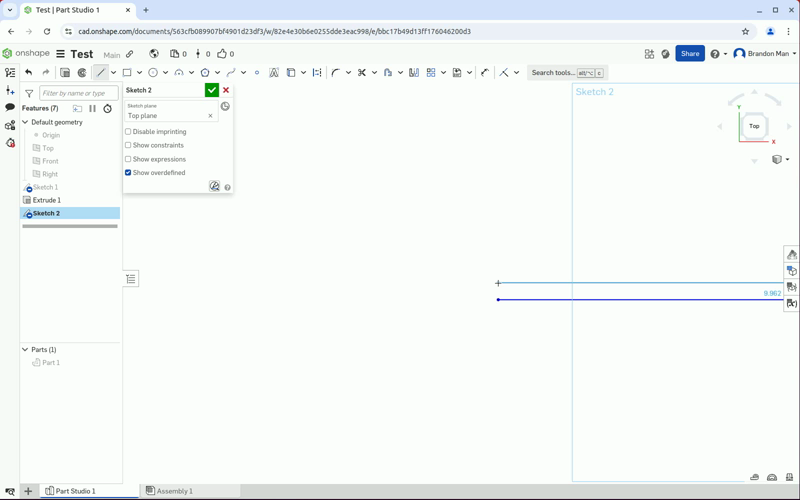
click(498, 282)
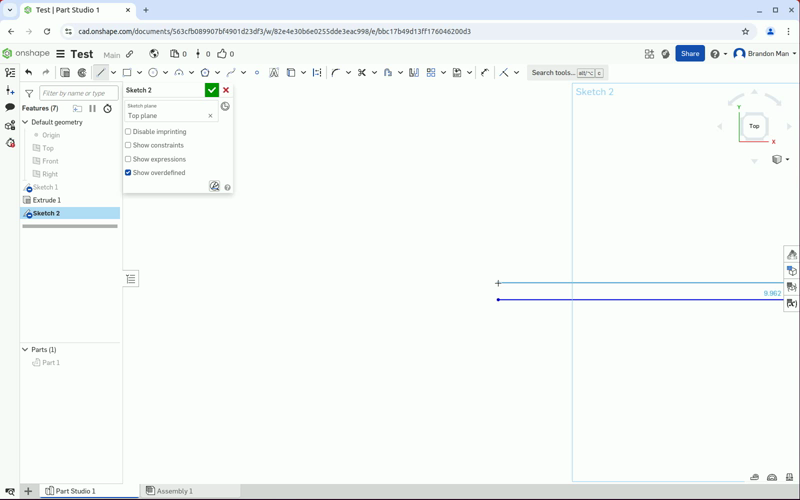
scroll(-6)
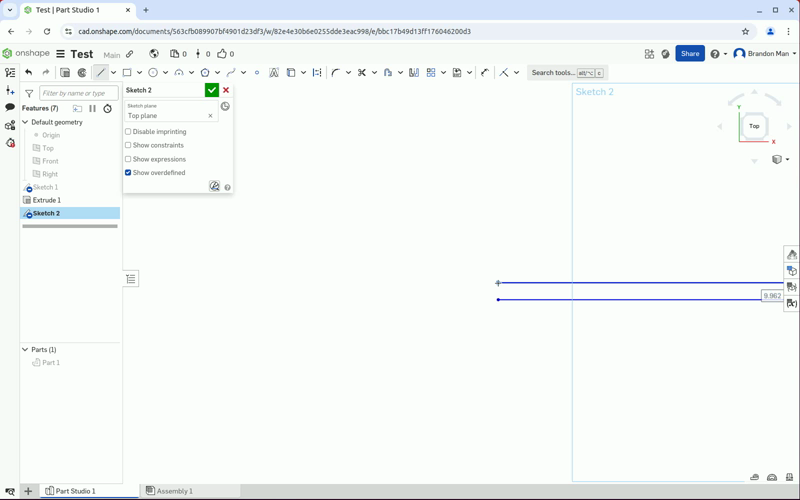
scroll(-6)
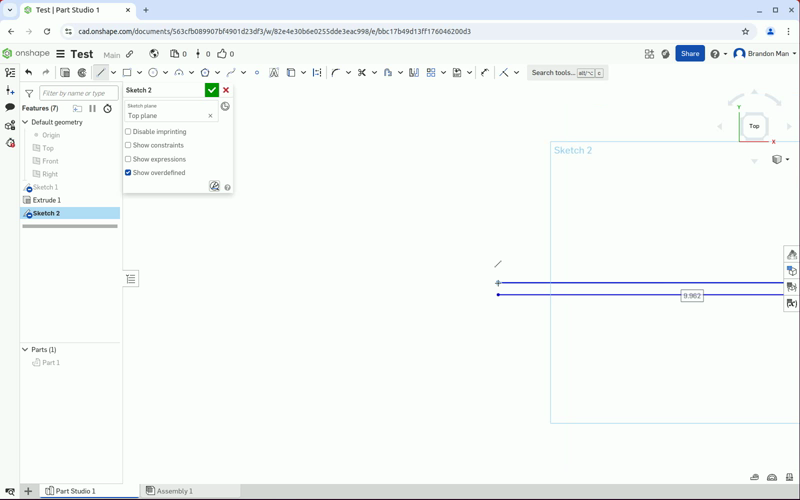
scroll(-6)
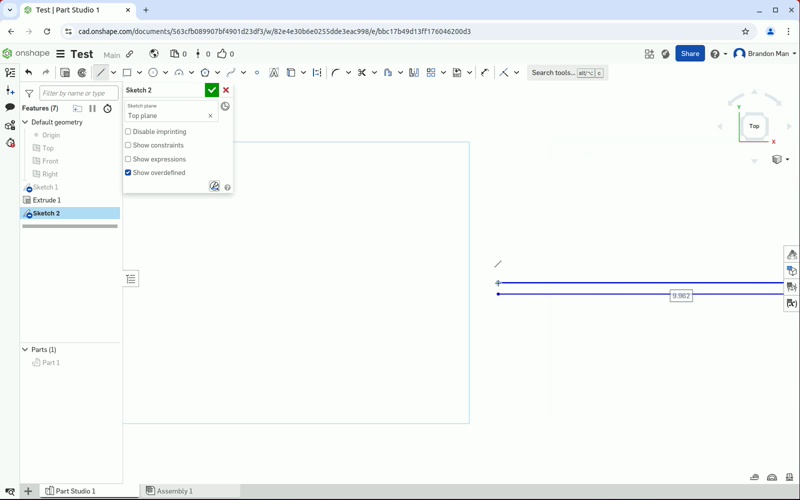
scroll(-6)
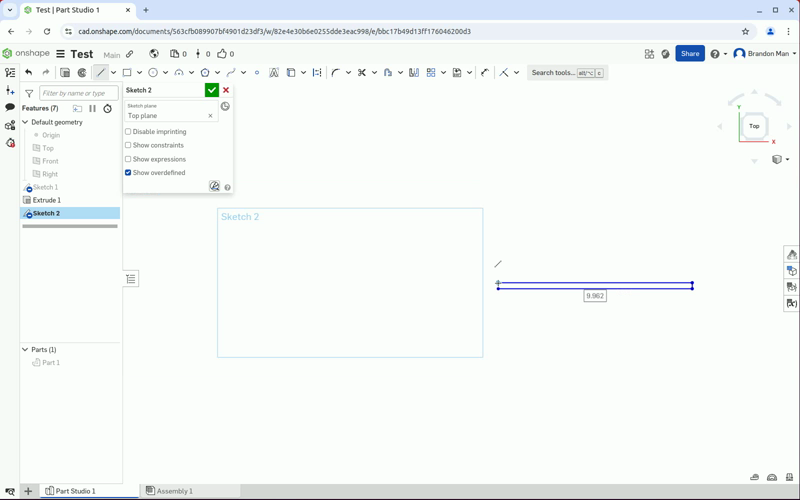
scroll(-6)
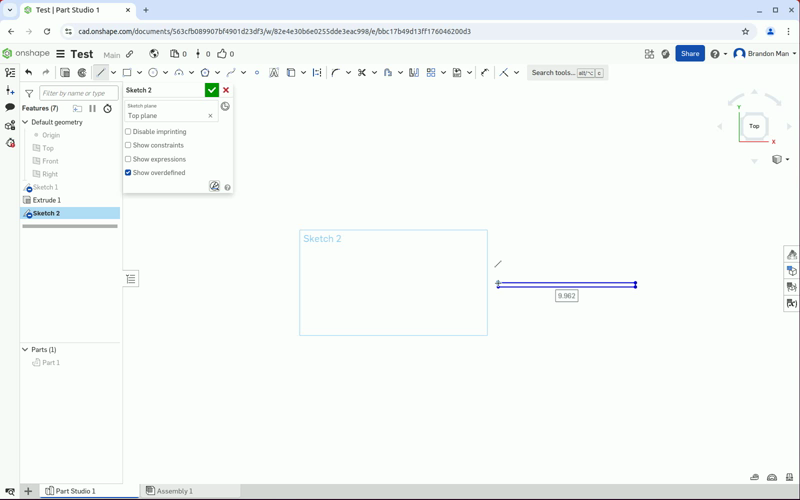
scroll(-6)
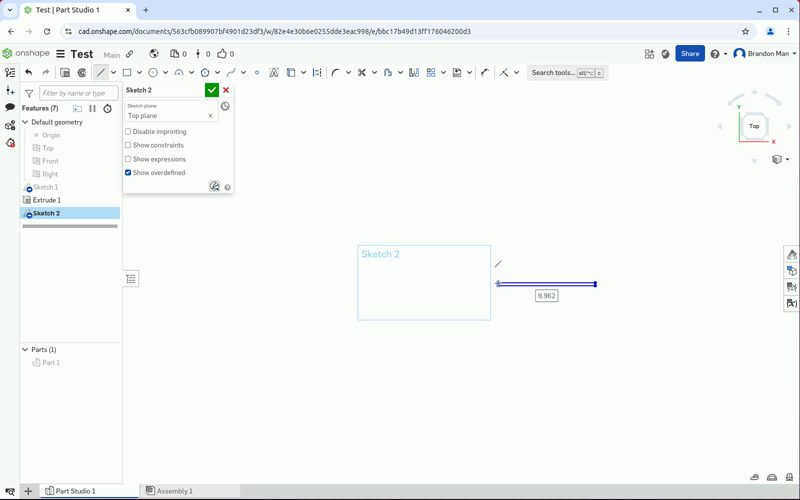
scroll(-6)
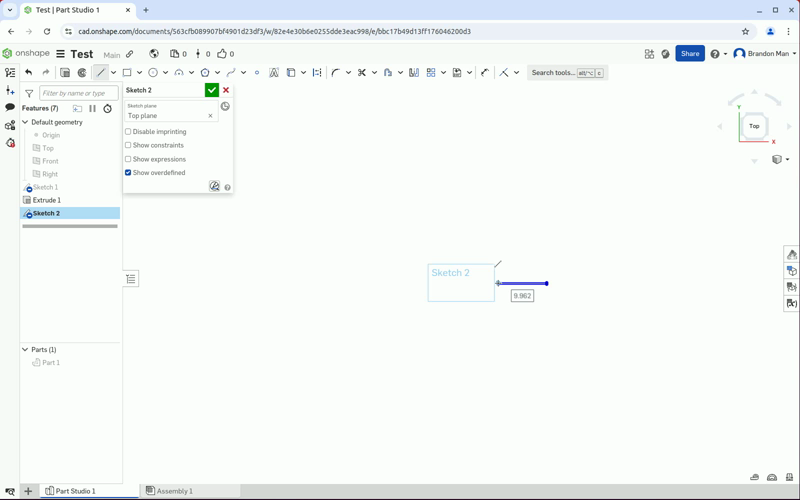
key_up(shift)
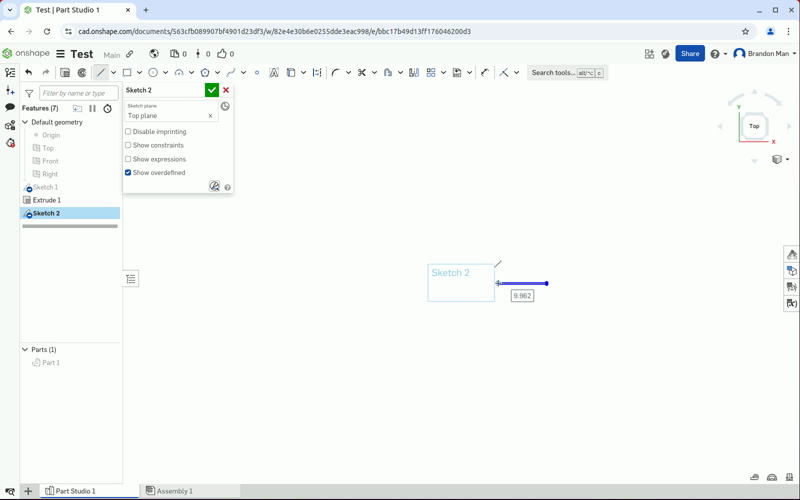
mouse_move(528, 282)
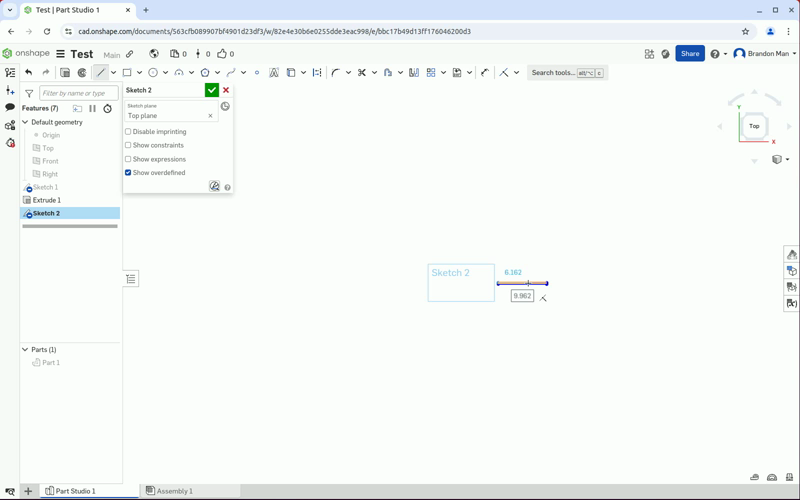
key_down(shift)
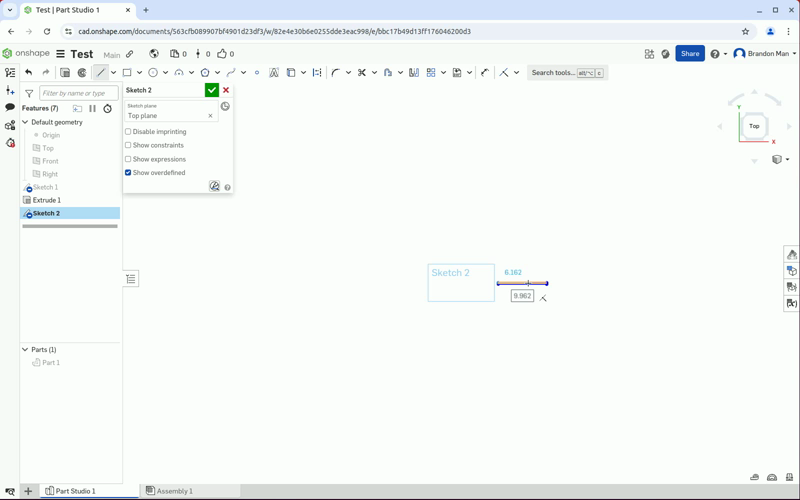
mouse_move(498, 284)
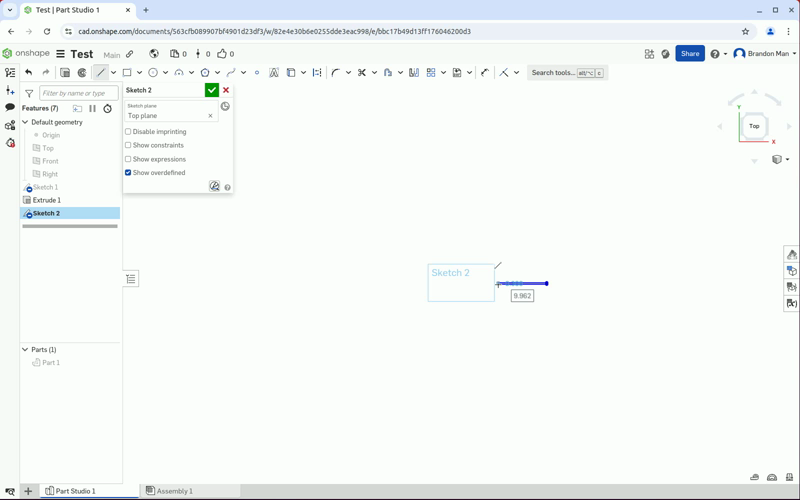
scroll(6)
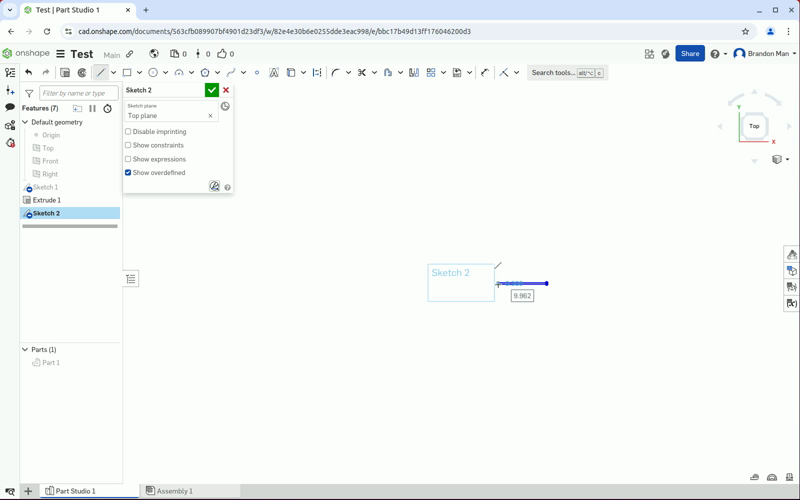
scroll(6)
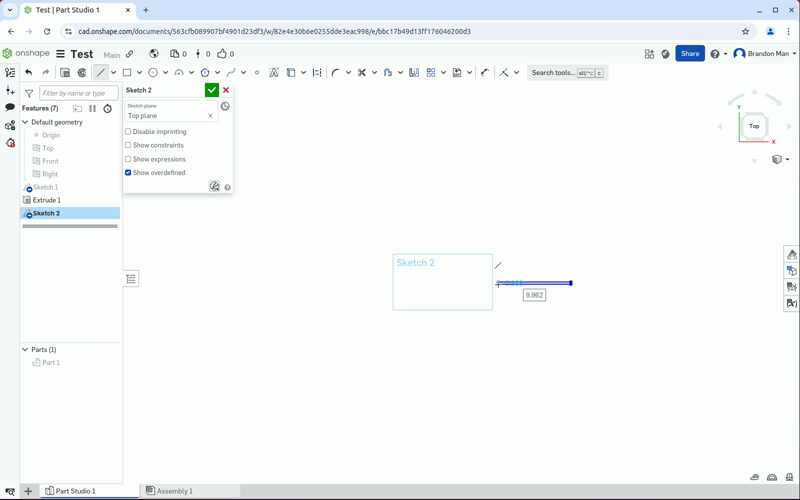
scroll(6)
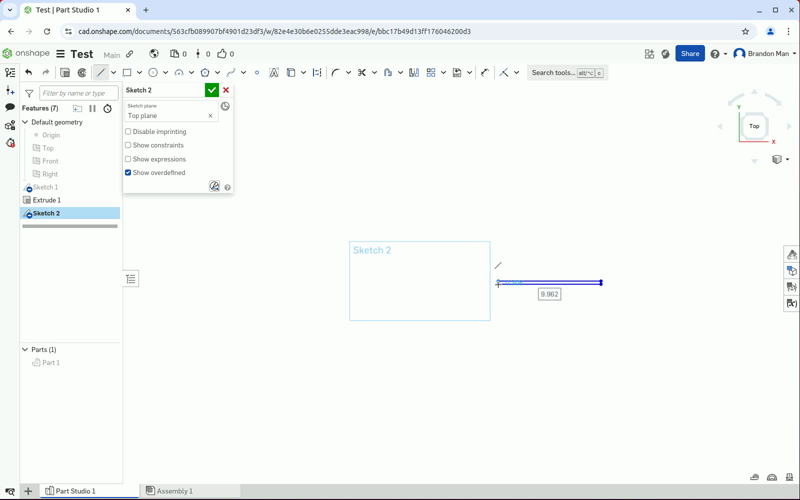
scroll(6)
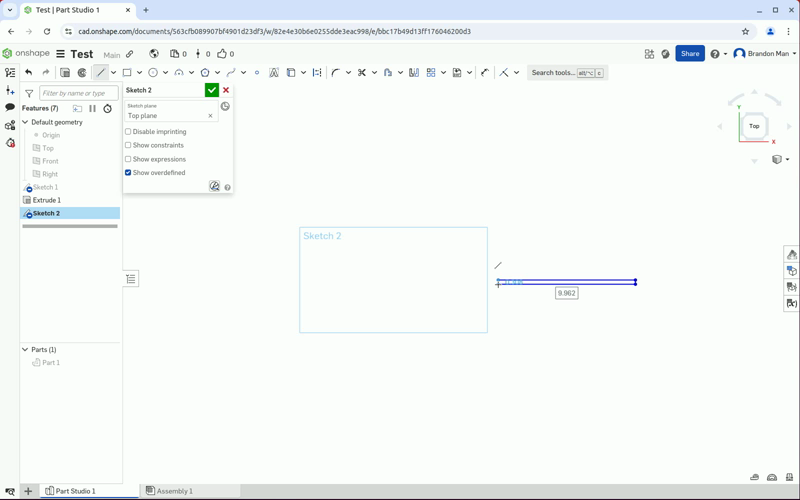
scroll(6)
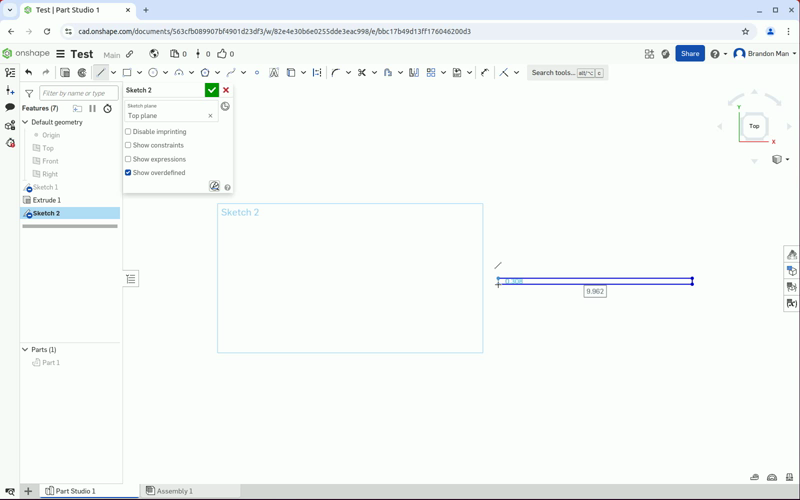
scroll(6)
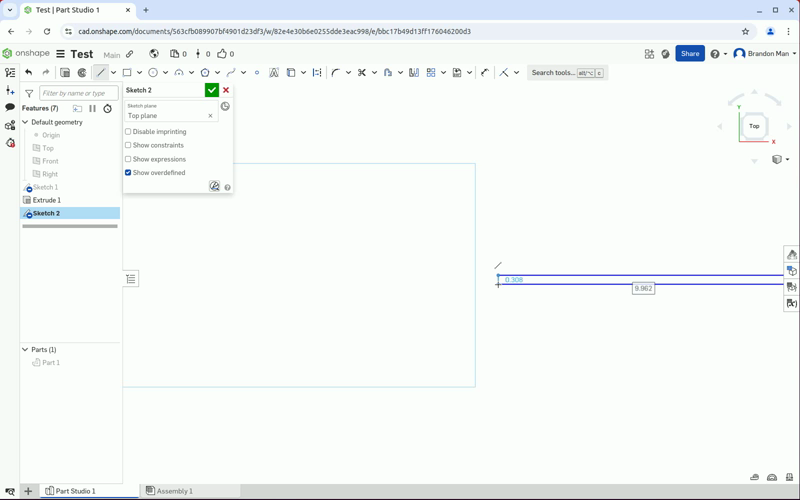
scroll(6)
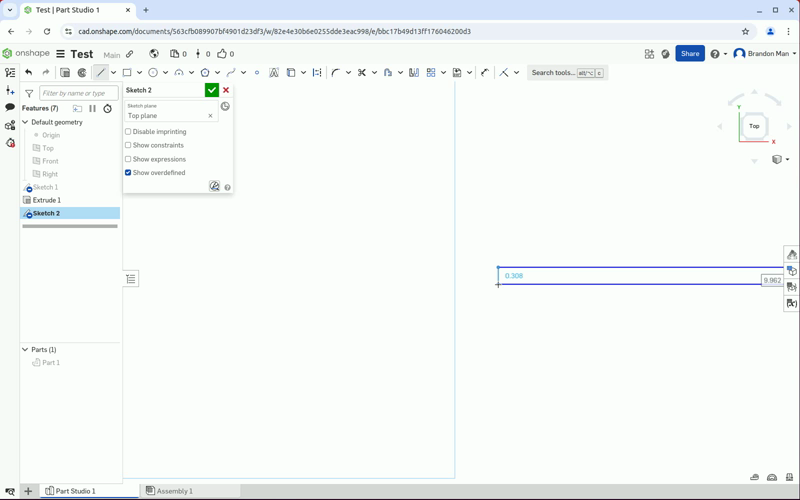
key_up(shift)
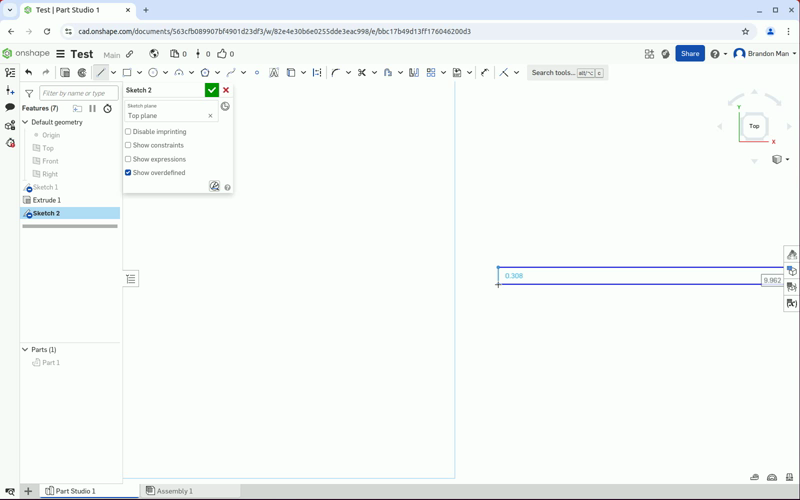
click(498, 284)
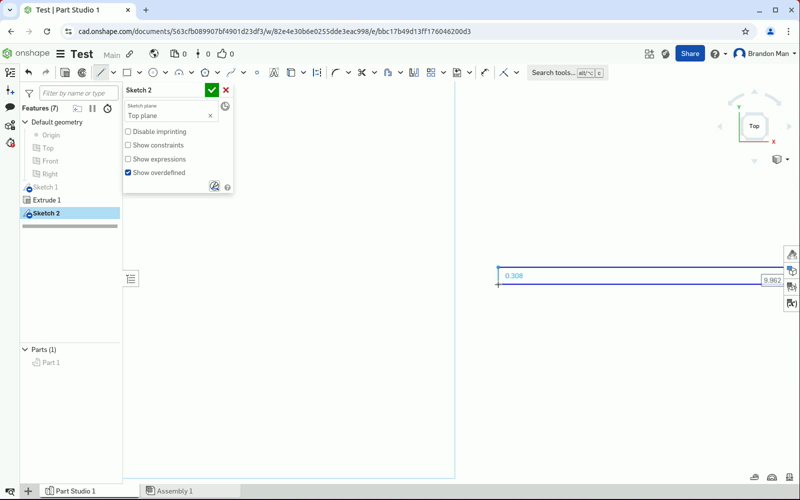
scroll(-6)
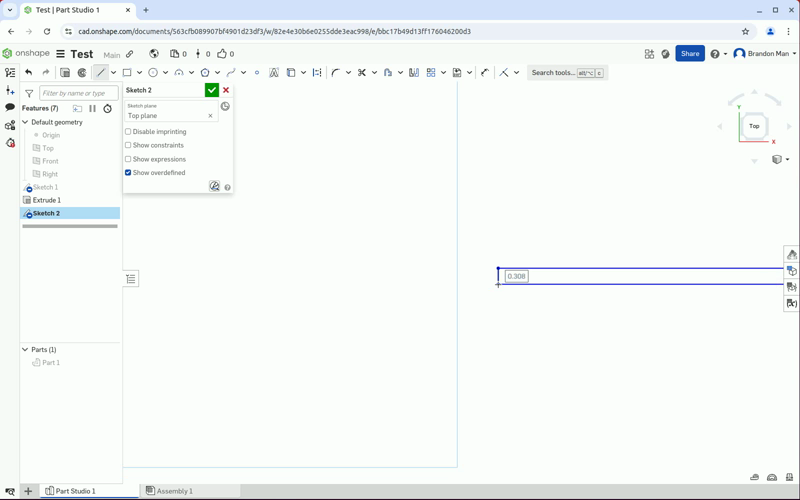
scroll(-6)
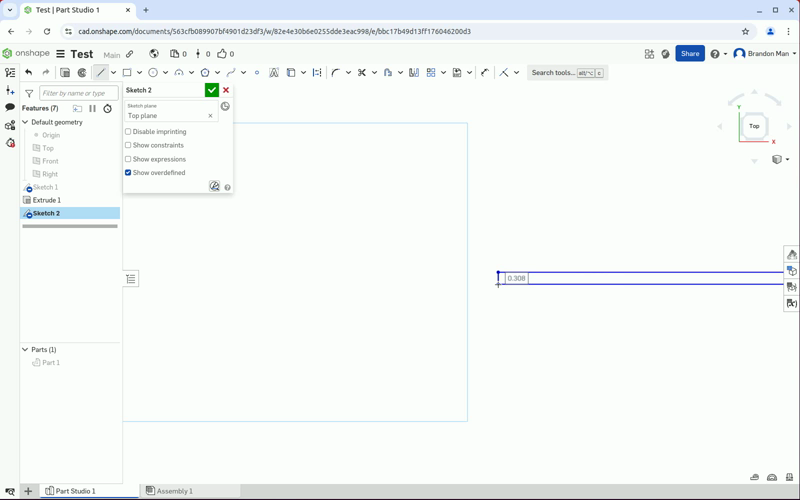
scroll(-6)
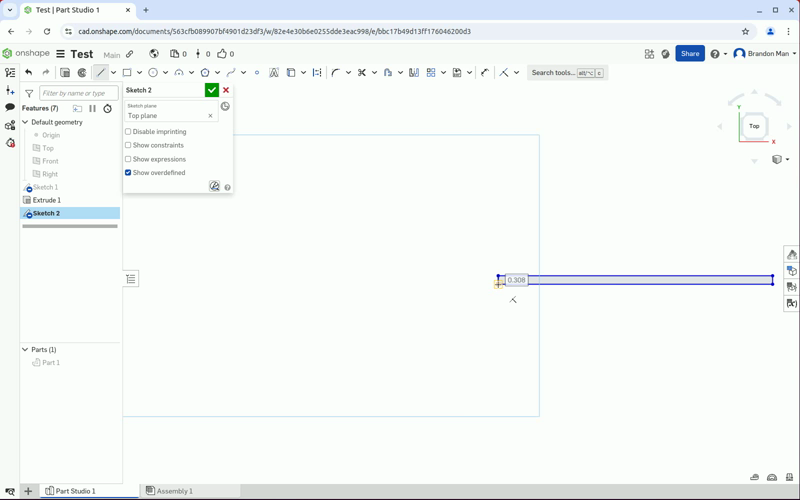
scroll(-6)
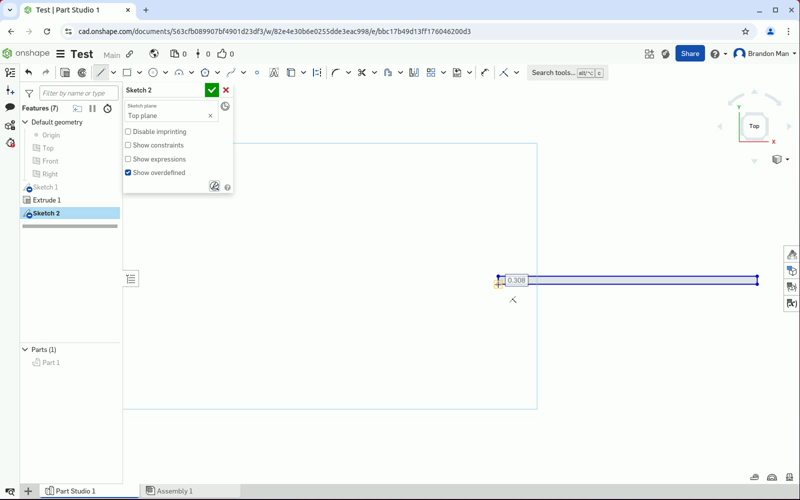
scroll(-6)
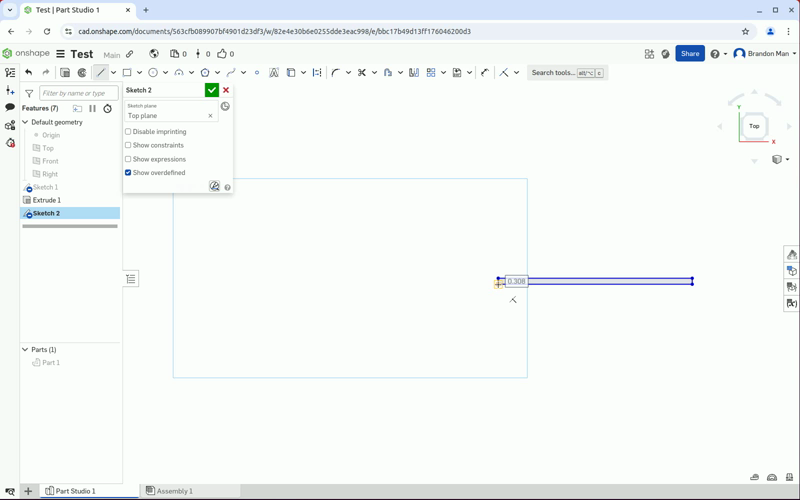
scroll(-6)
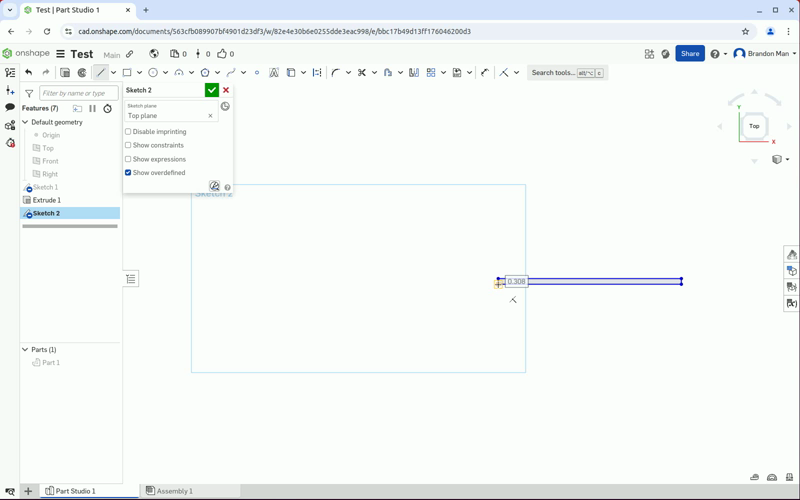
scroll(-6)
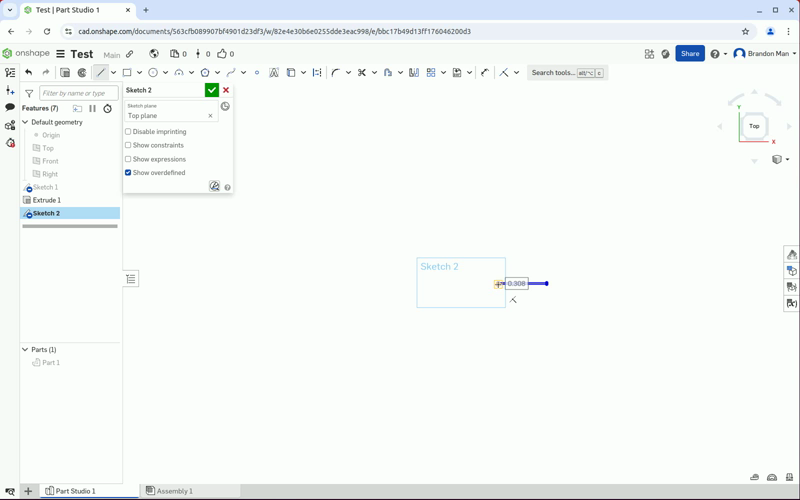
key(esc)
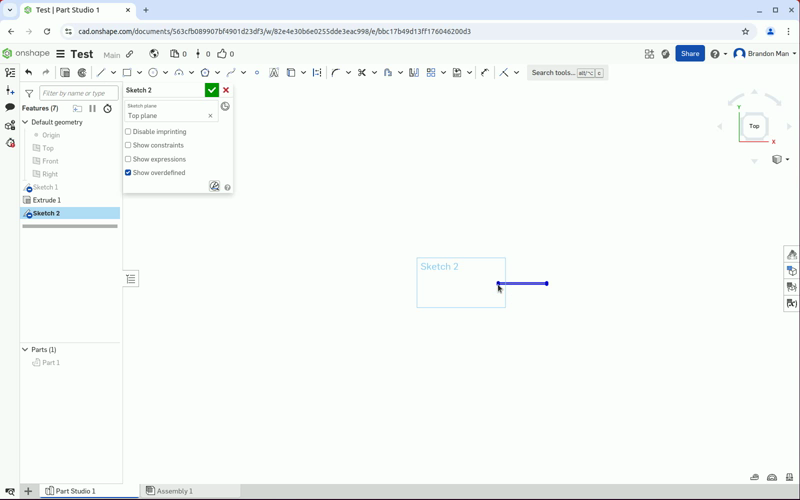
mouse_move(527, 283)
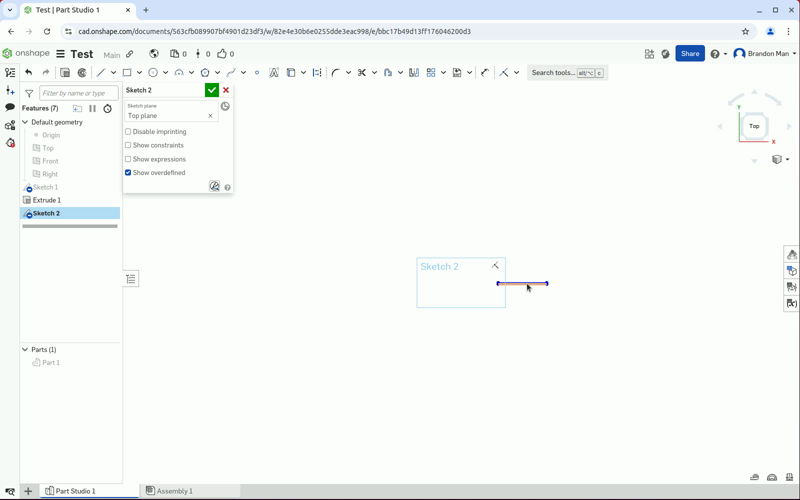
scroll(6)
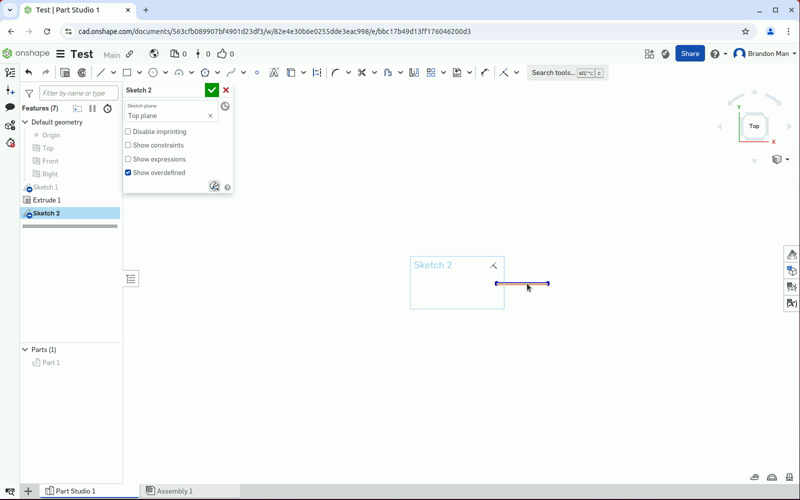
scroll(6)
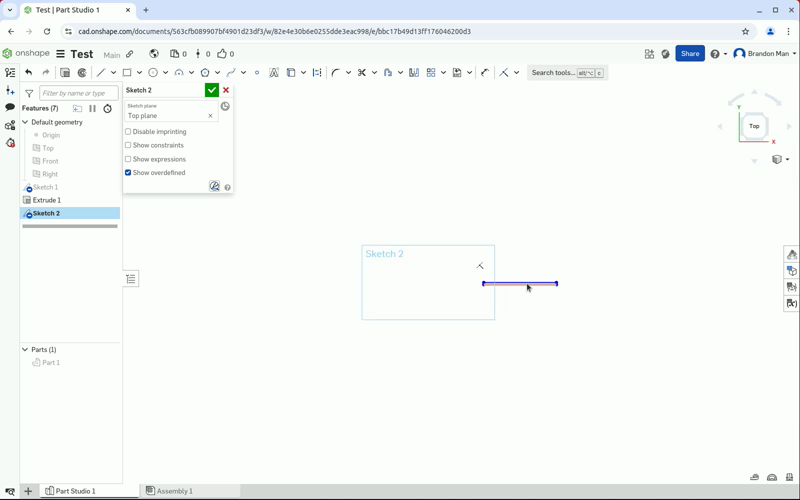
scroll(6)
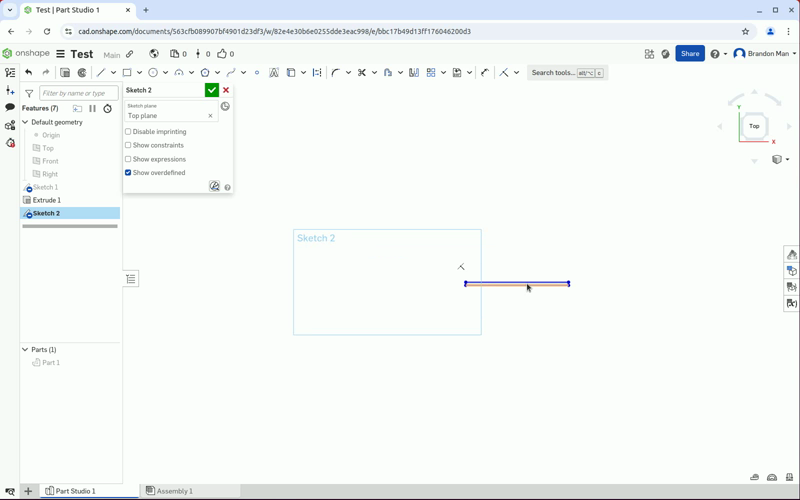
scroll(6)
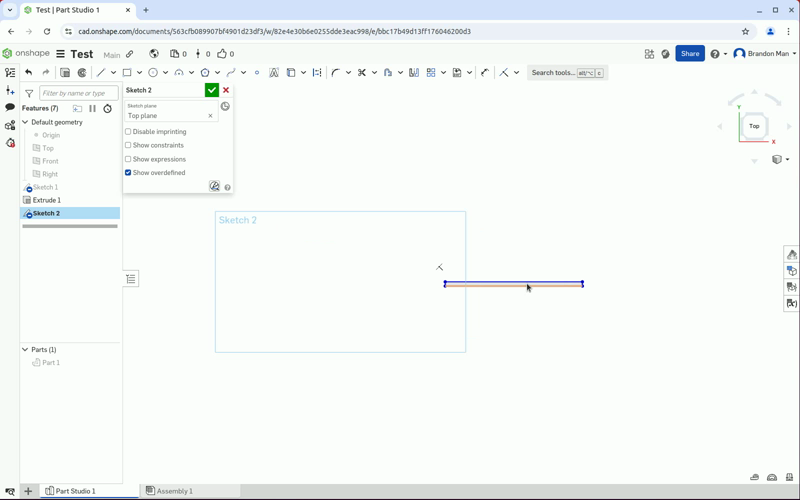
scroll(6)
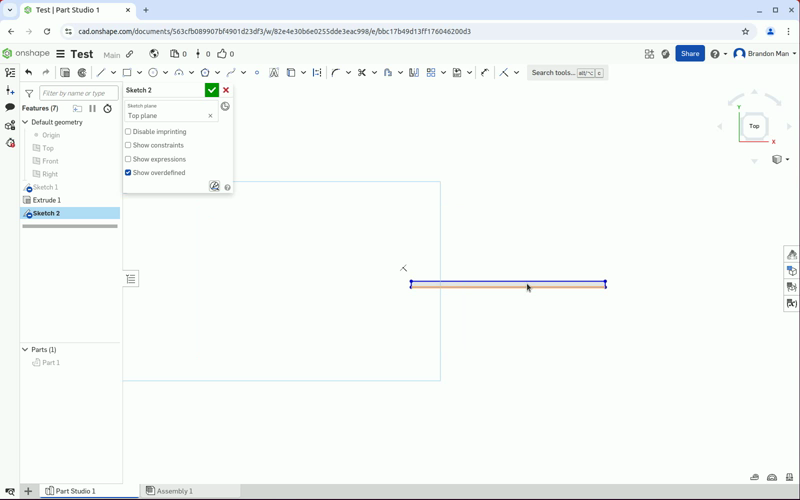
scroll(6)
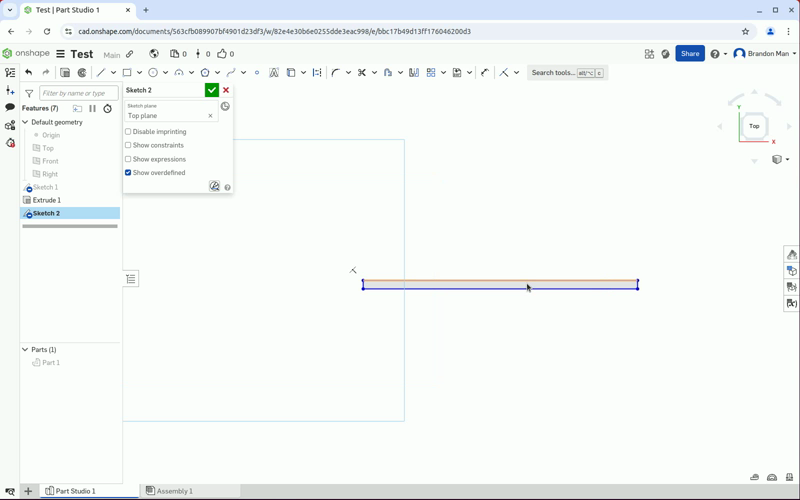
scroll(6)
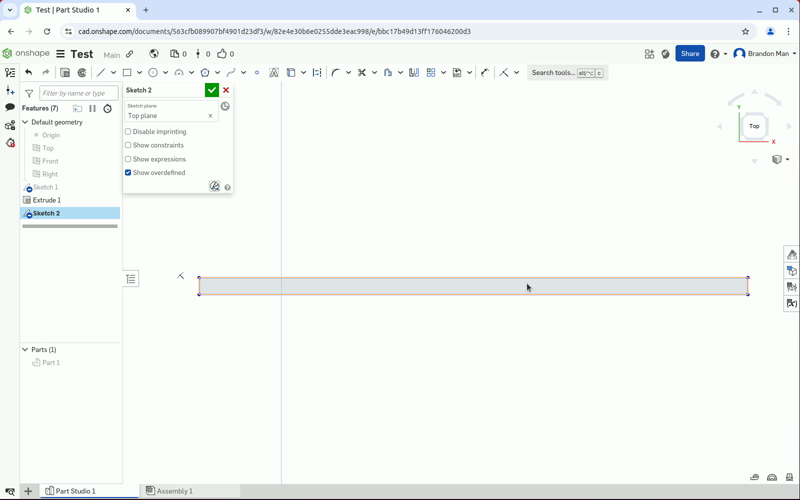
click(527, 283)
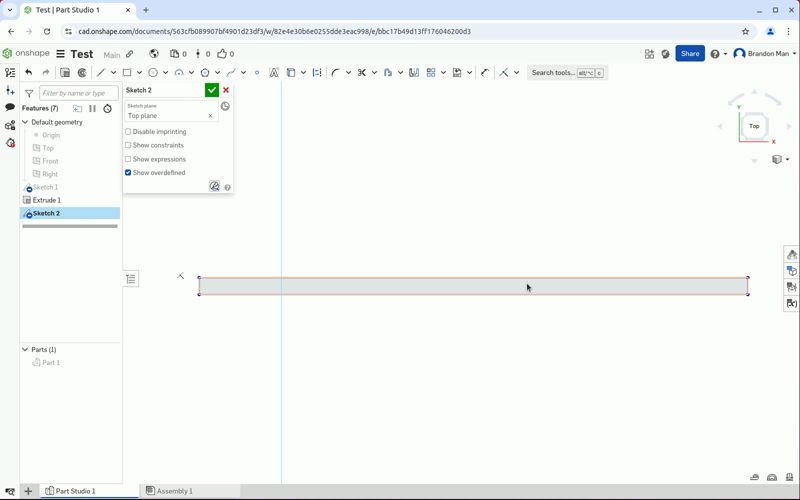
scroll(-6)
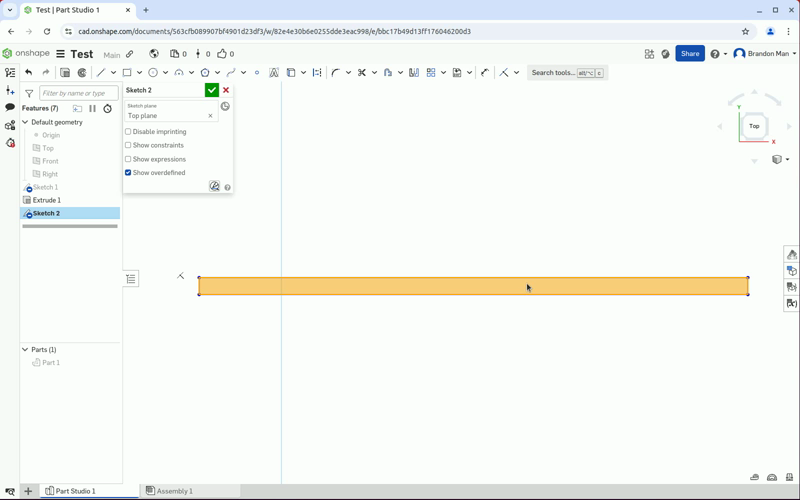
scroll(-6)
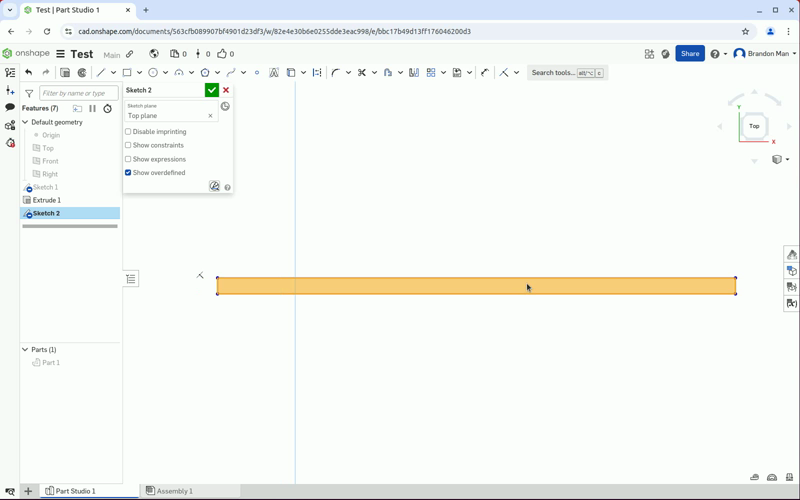
scroll(-6)
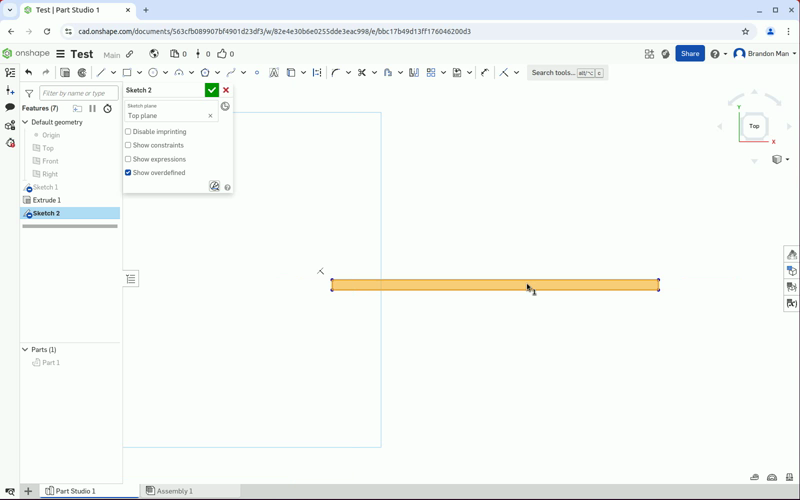
scroll(-6)
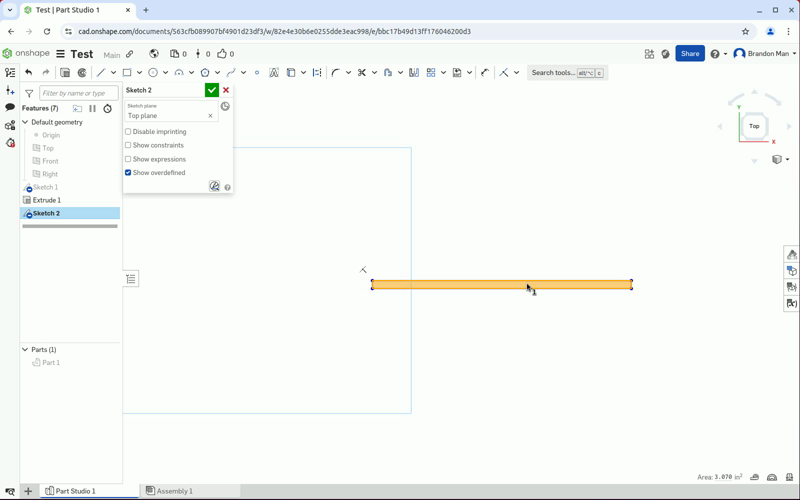
scroll(-6)
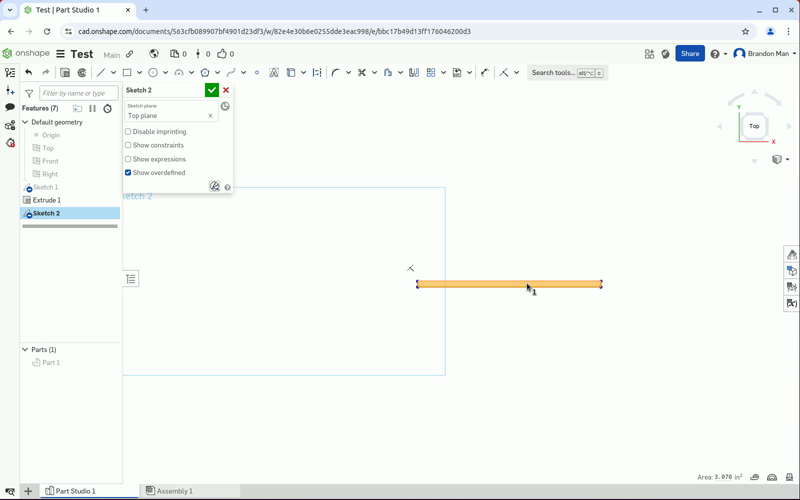
scroll(-6)
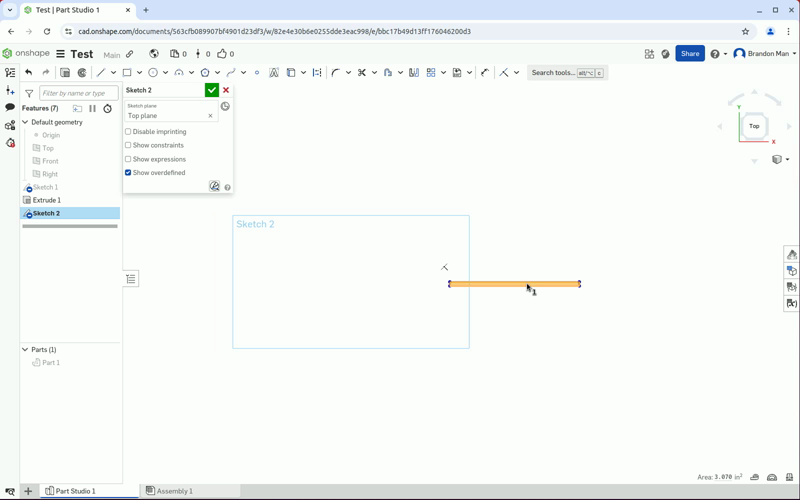
scroll(-6)
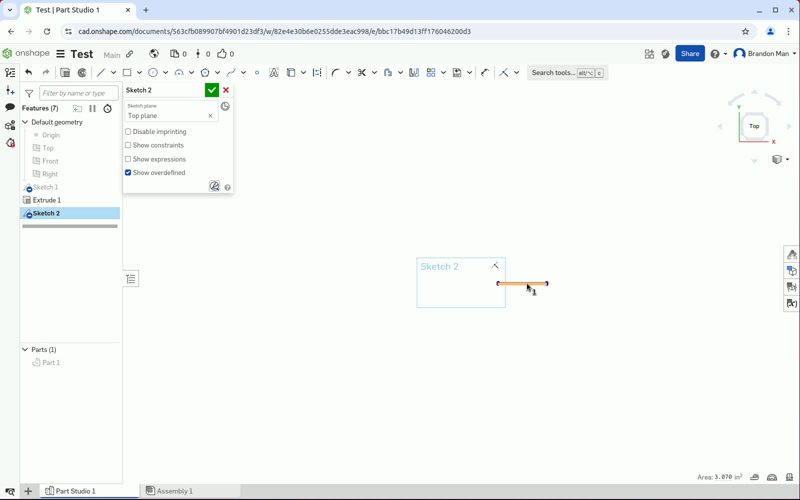
mouse_move(73, 352)
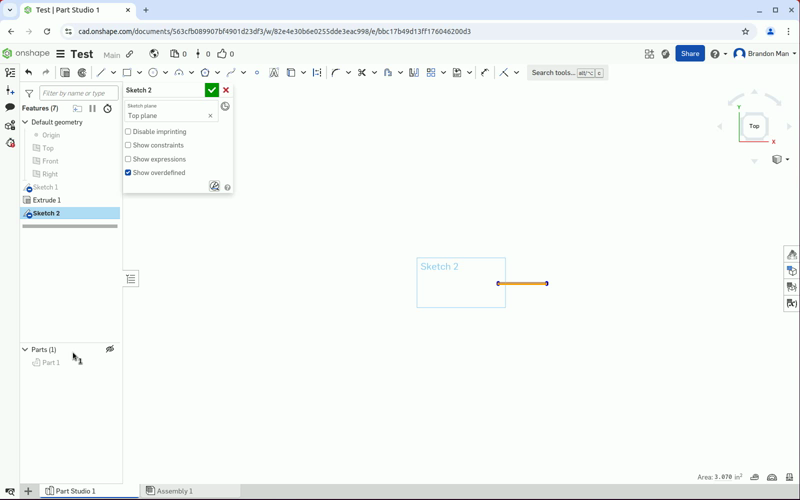
key(shift+y)
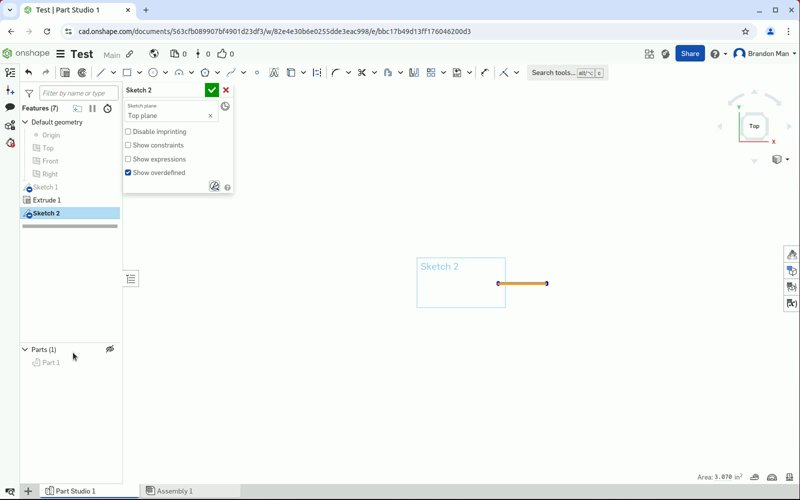
key(shift+e)
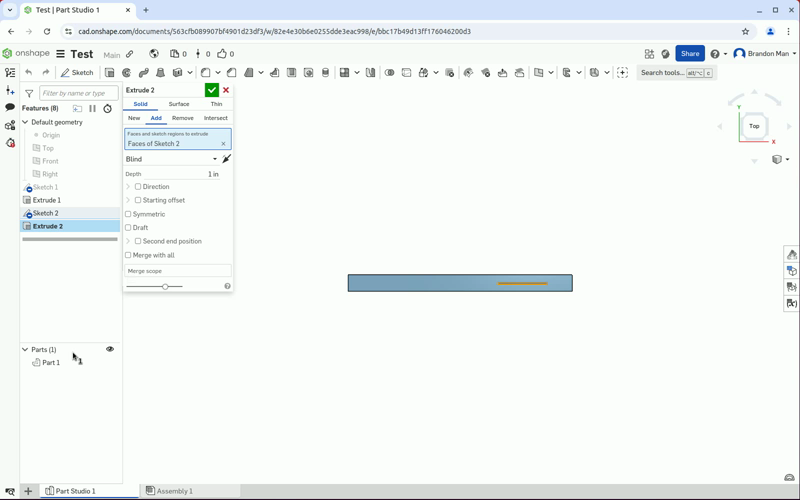
mouse_move(143, 106)
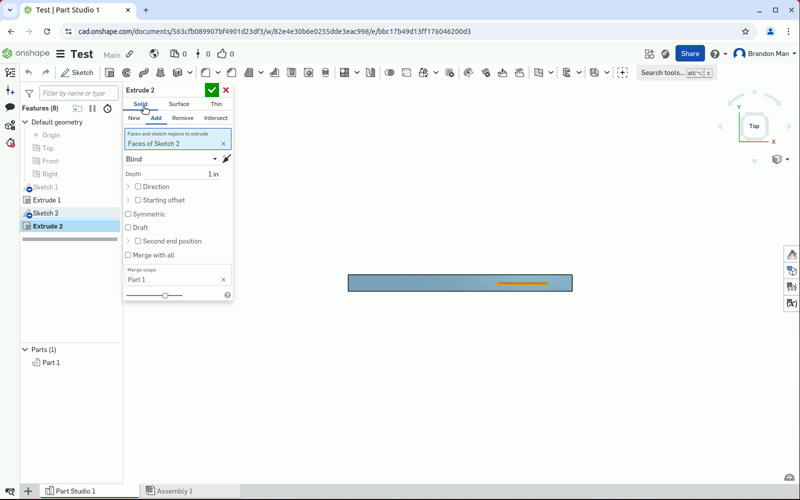
click(143, 106)
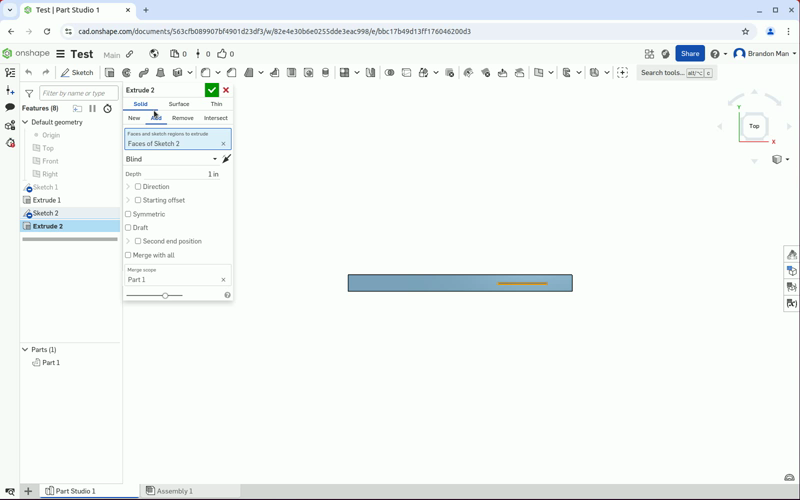
mouse_move(186, 120)
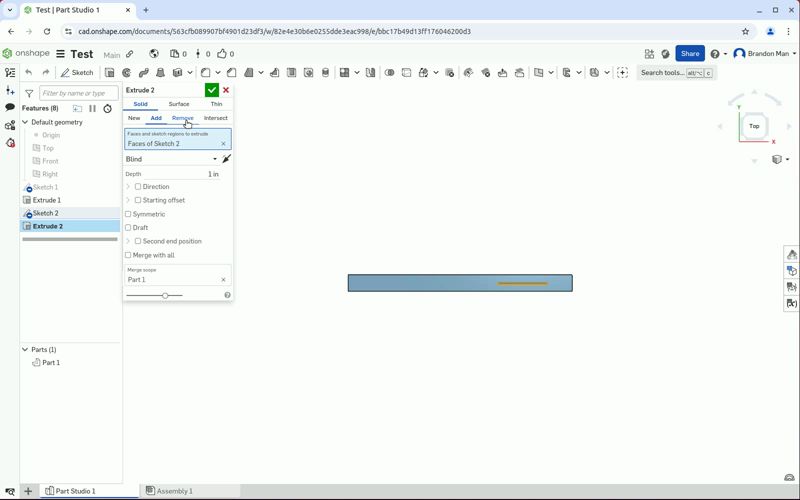
click(186, 120)
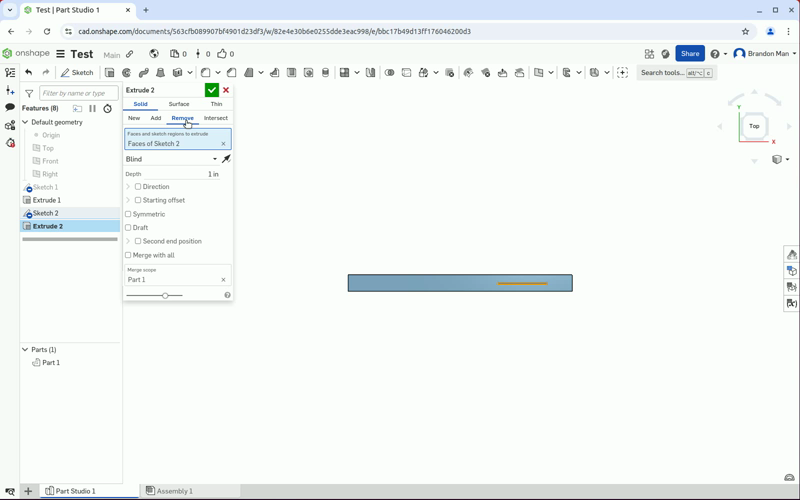
key(tab, 4)
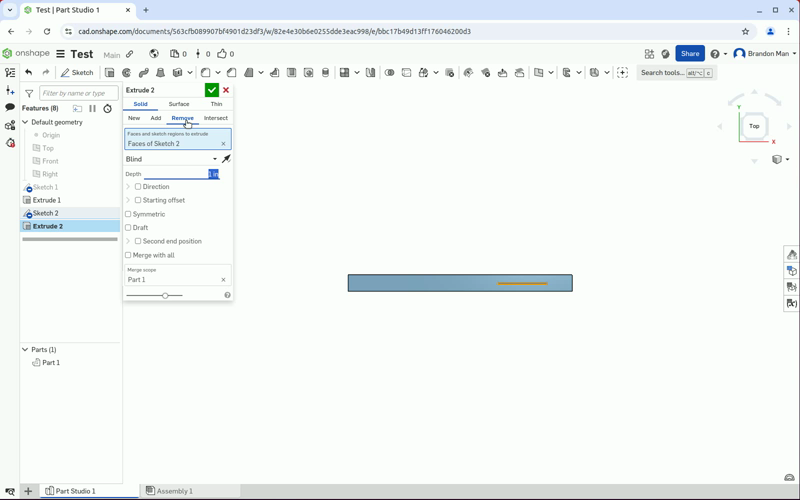
text(0.241)
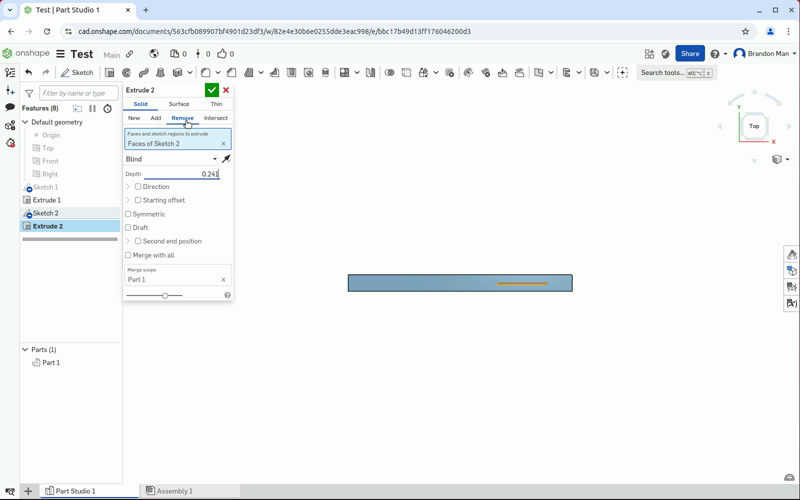
key(tab, 6)
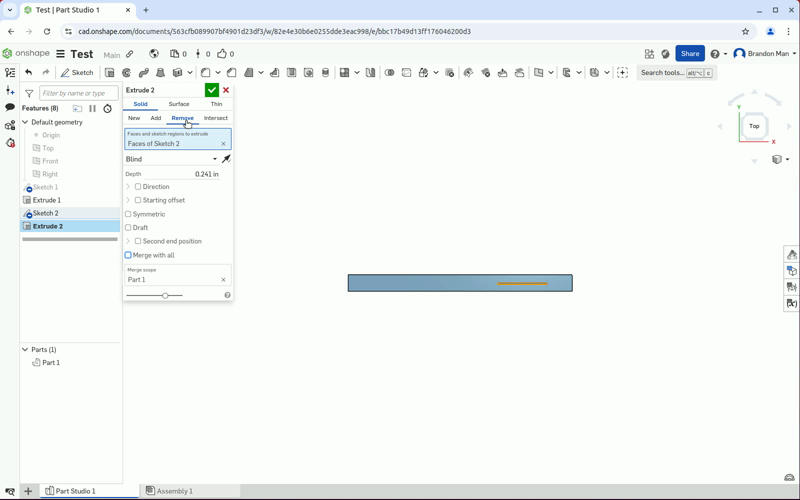
key(space)
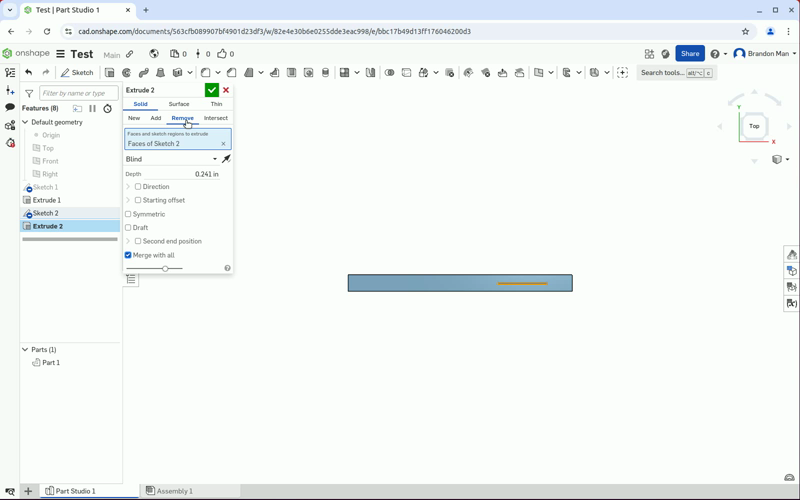
key(enter)
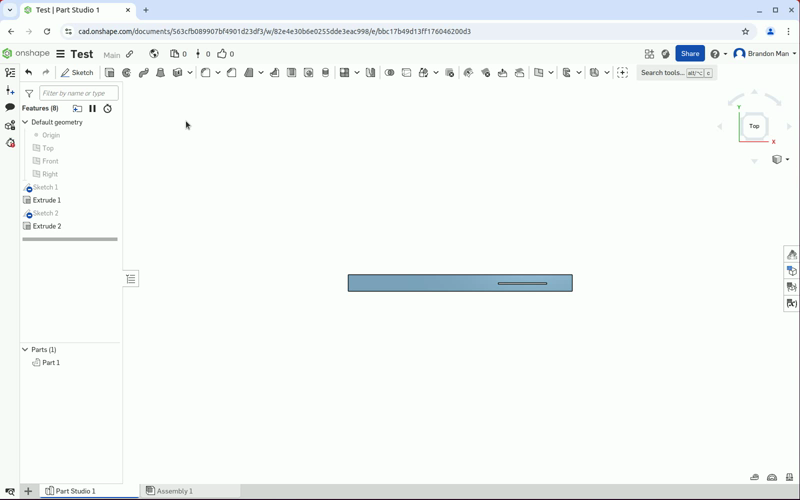
key(shift+h)
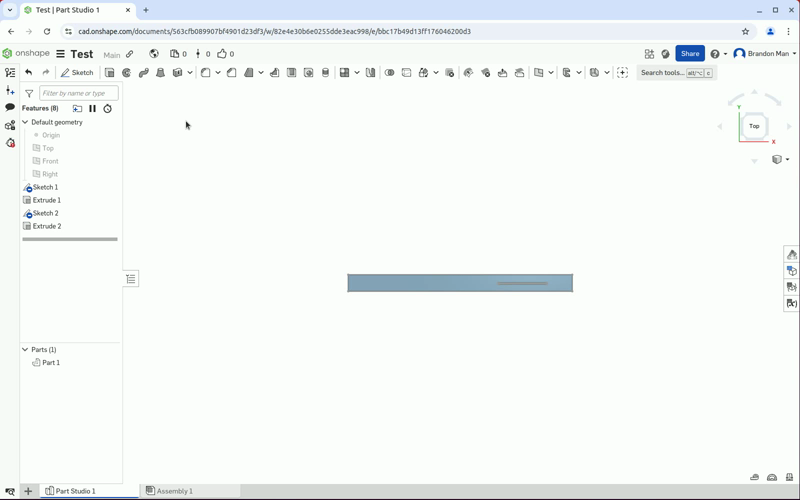
key(shift+h)
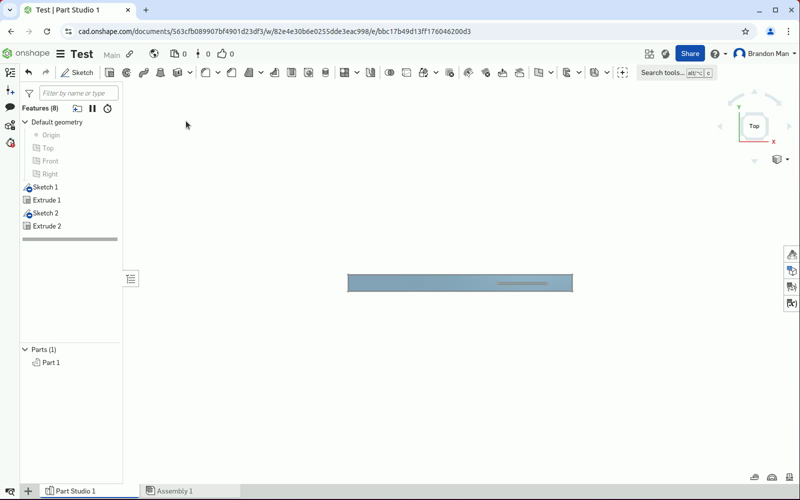
key(shift+7)
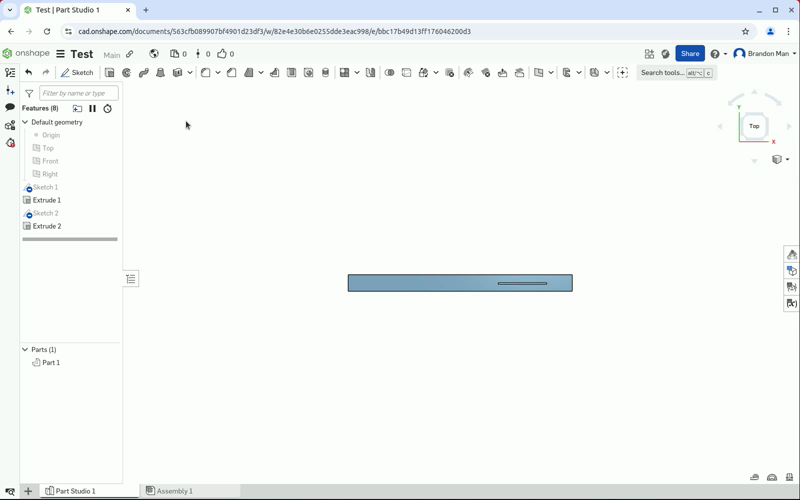
key(up, 3)
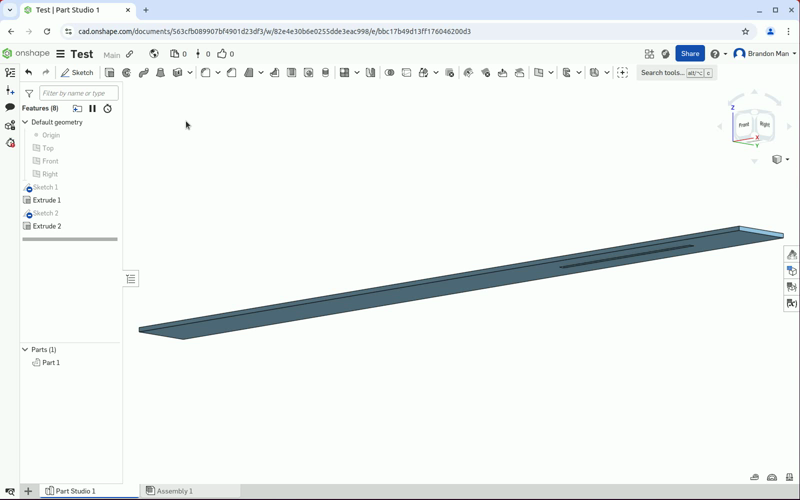
key(left, 3)
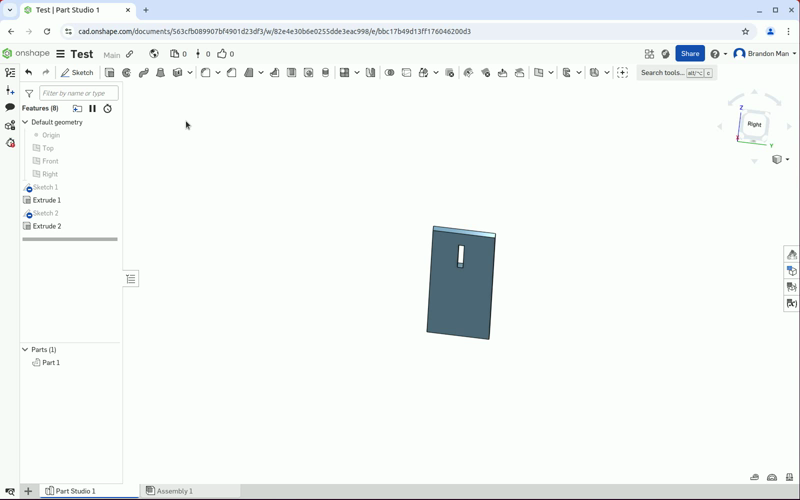
key(right, 3)
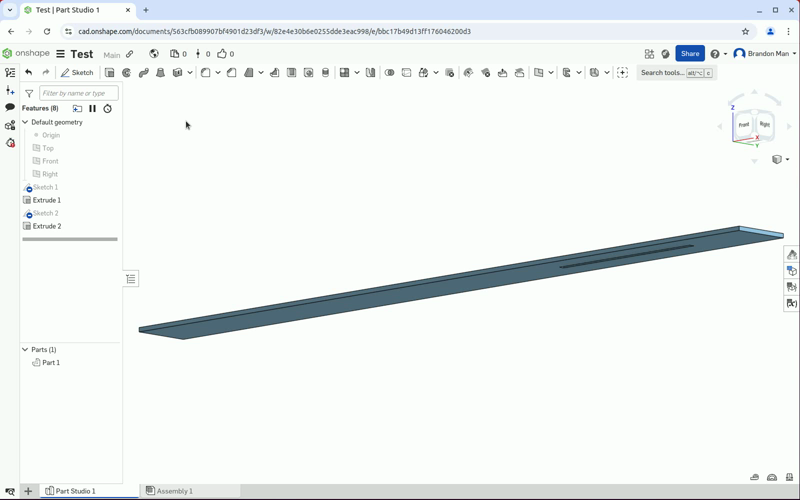
key(down, 3)
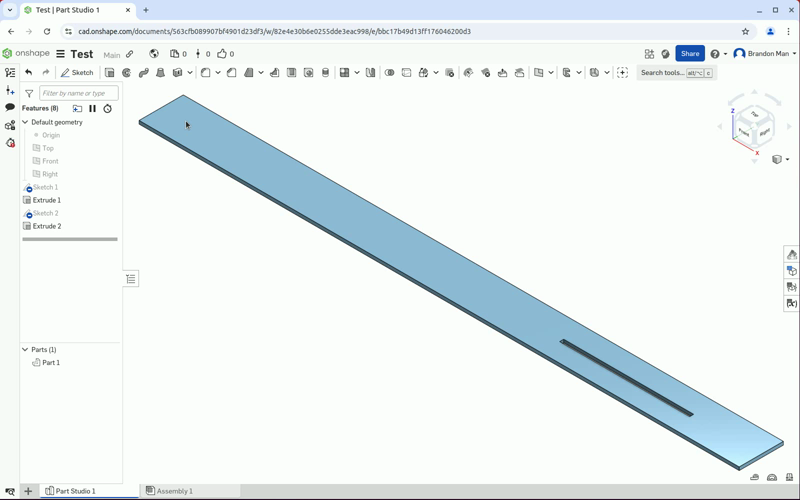
mouse_move(73, 189)
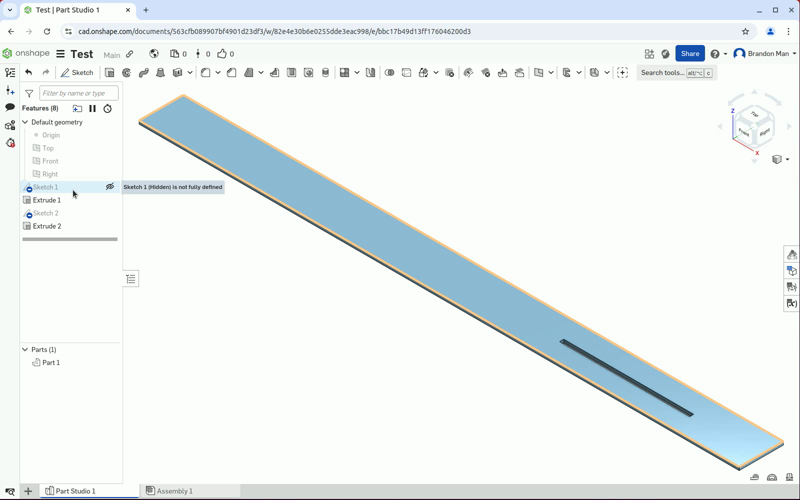
click(73, 189)